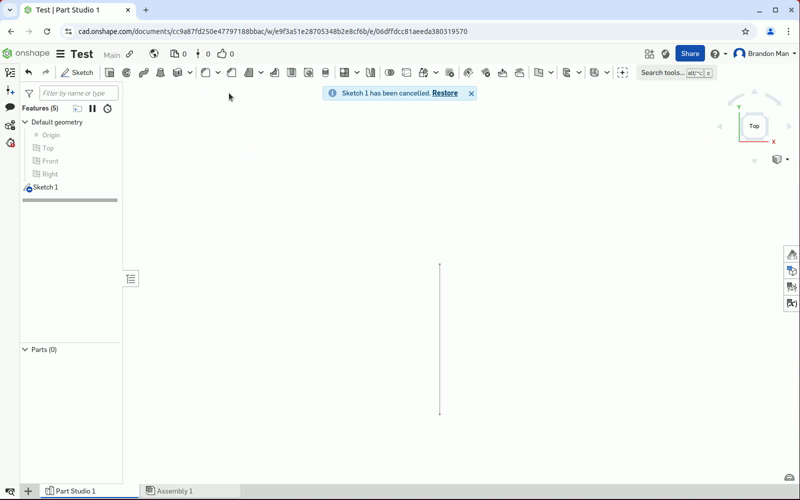
key(shift+h)
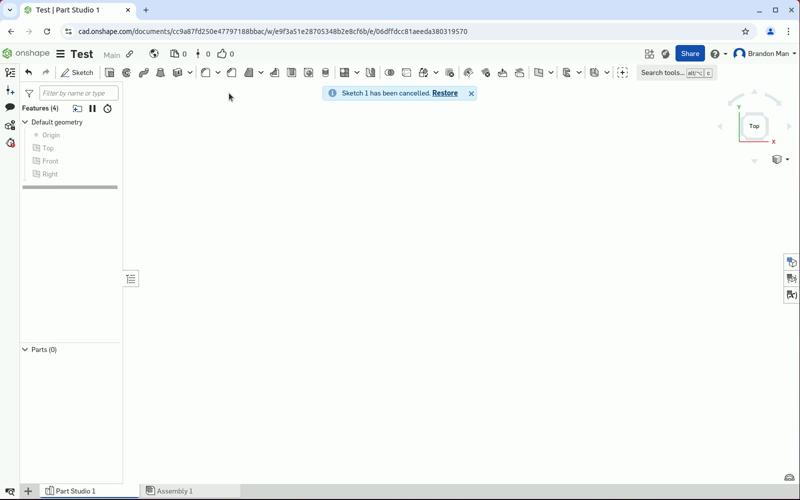
mouse_move(73, 352)
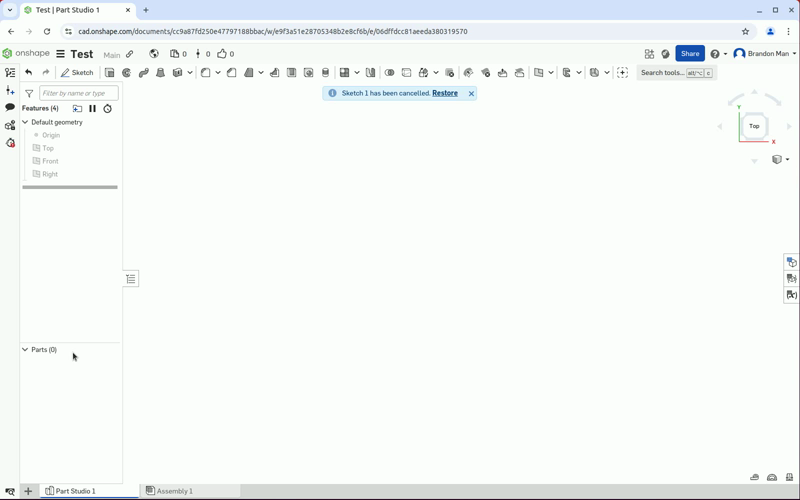
key(y)
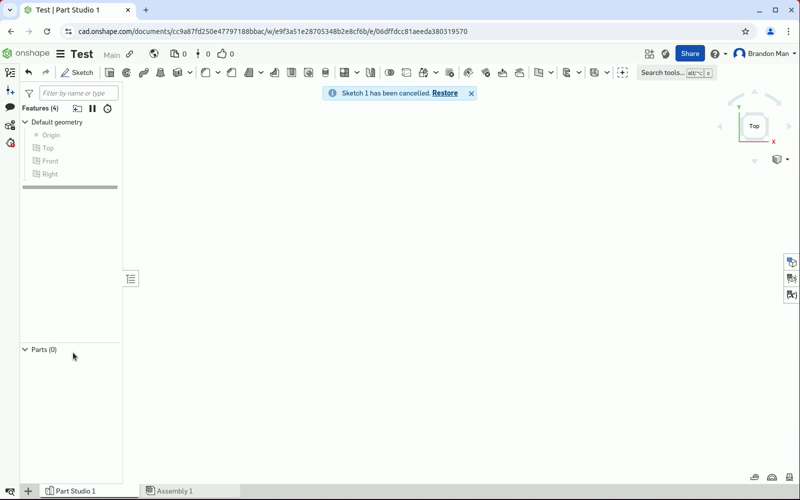
key(shift+p)
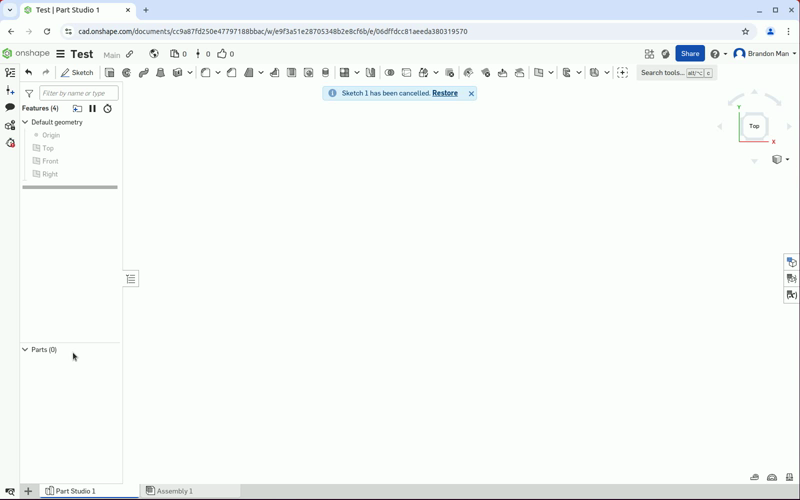
key(space)
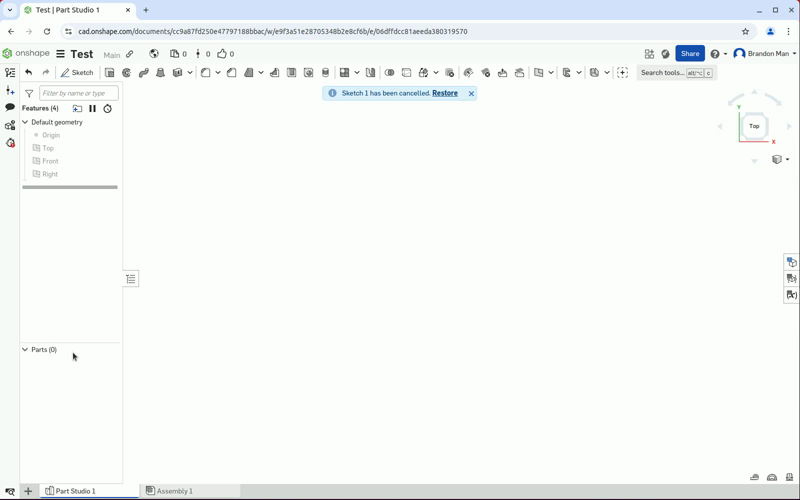
key_down(shift)
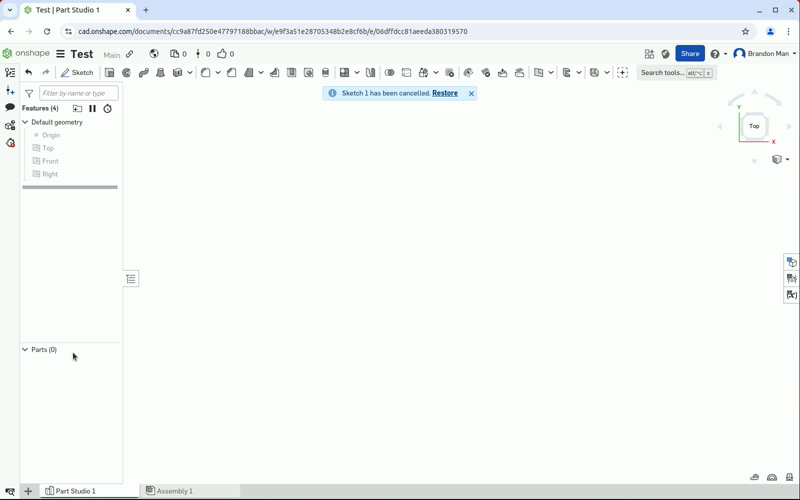
key(up)
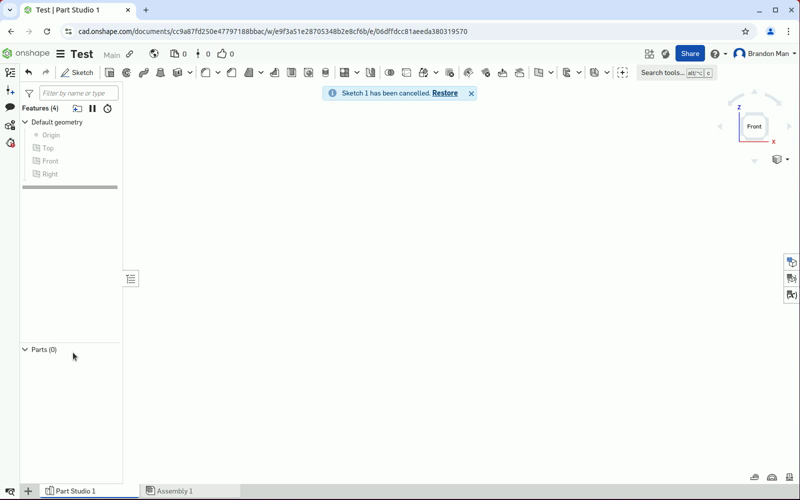
key_up(shift)
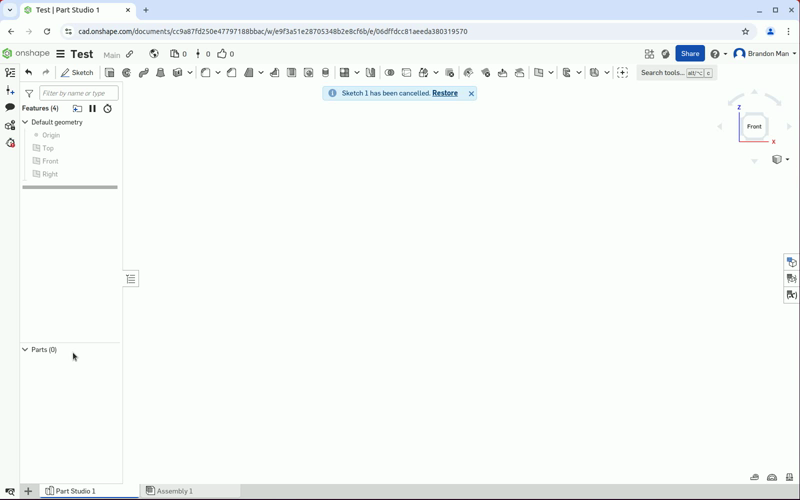
mouse_move(73, 352)
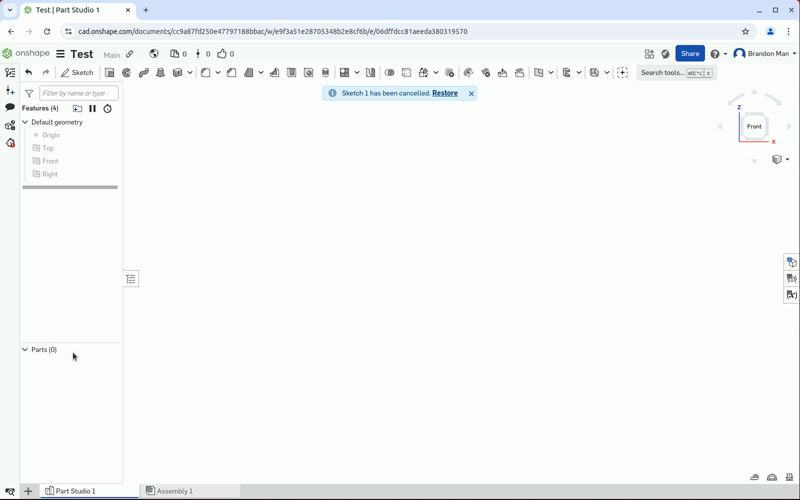
key(shift+y)
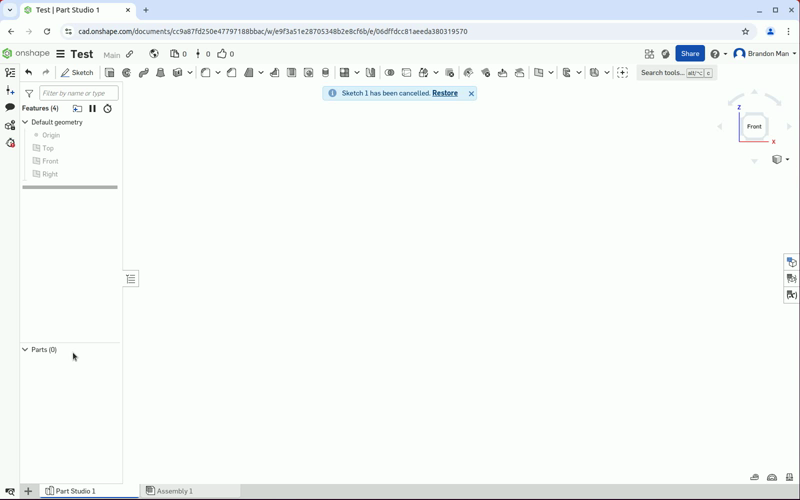
key(shift+s)
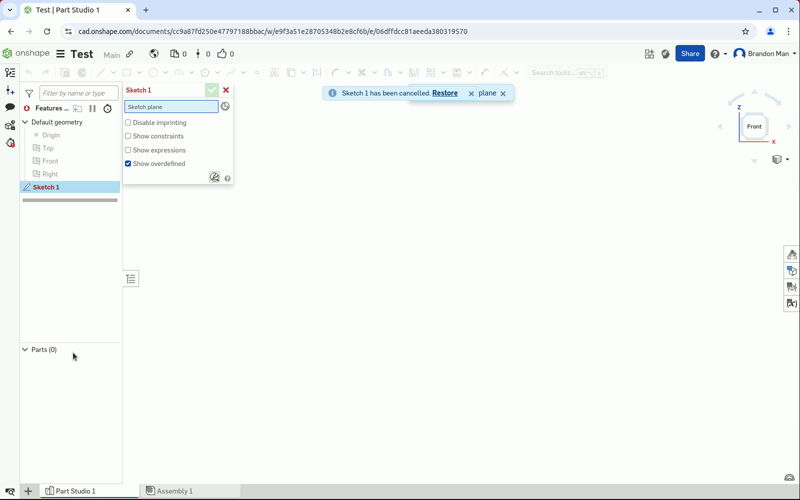
mouse_move(73, 163)
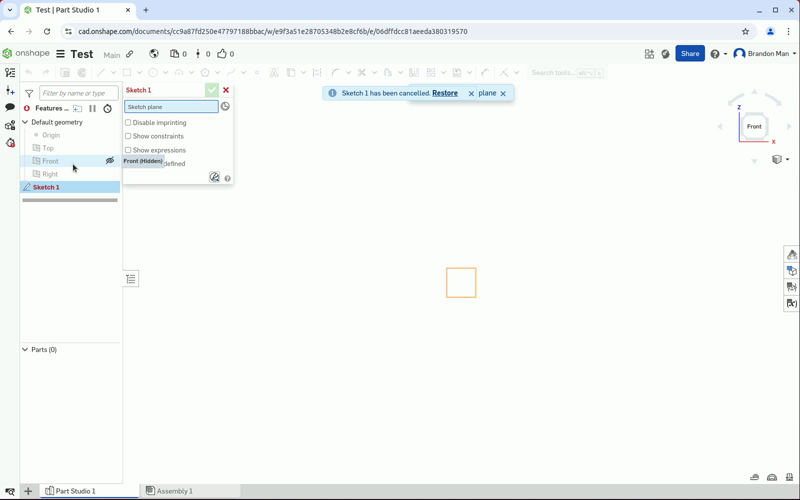
click(73, 163)
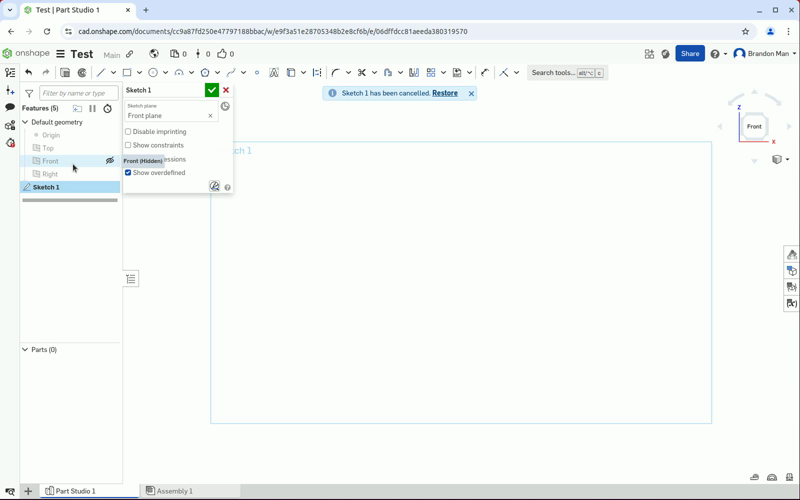
mouse_move(73, 352)
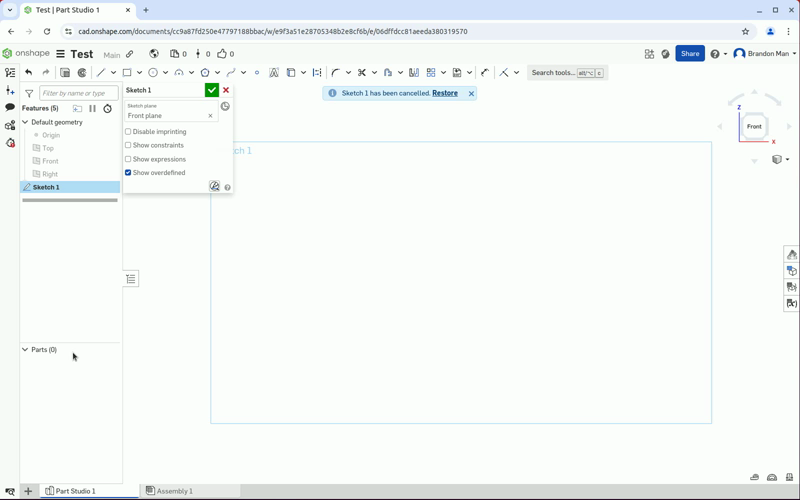
key(y)
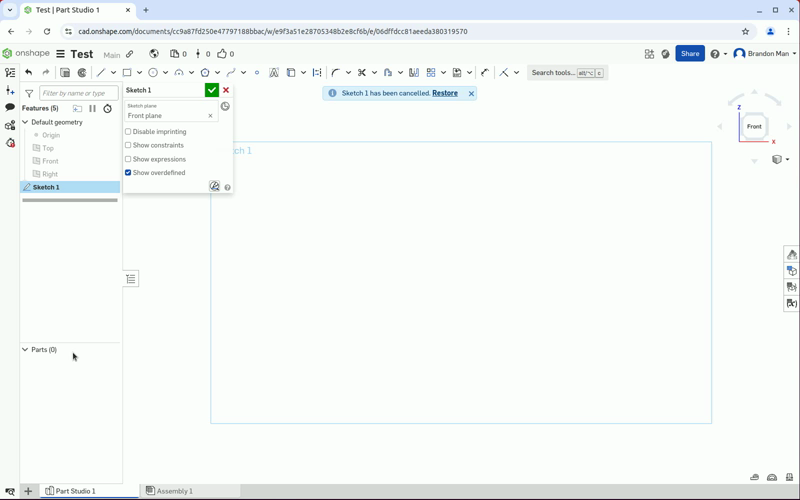
key(l)
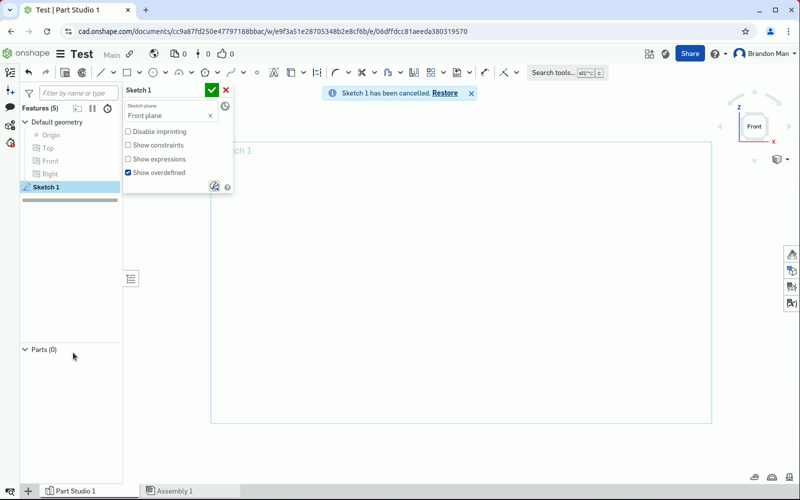
key_down(shift)
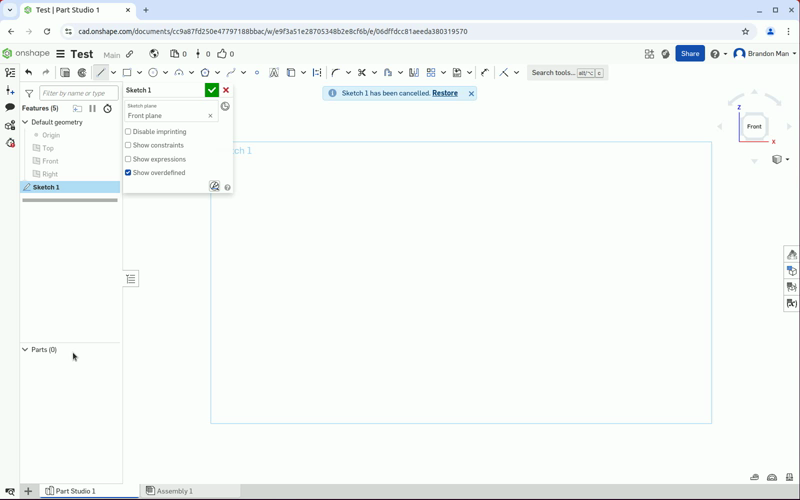
mouse_move(460, 282)
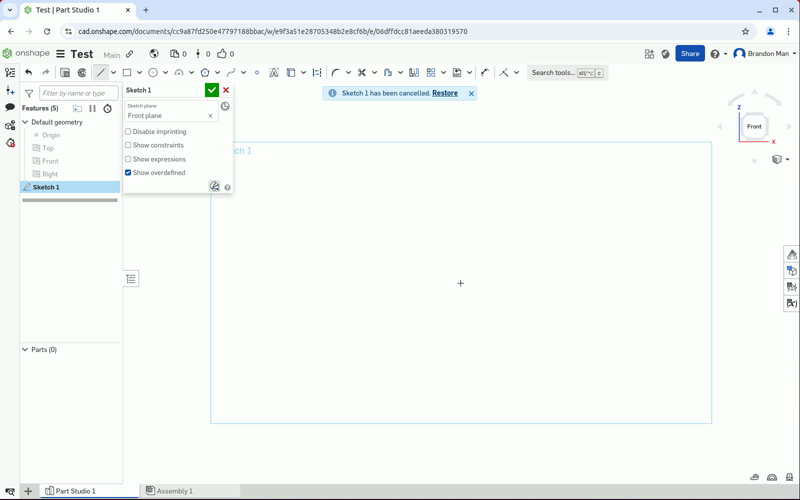
click(460, 282)
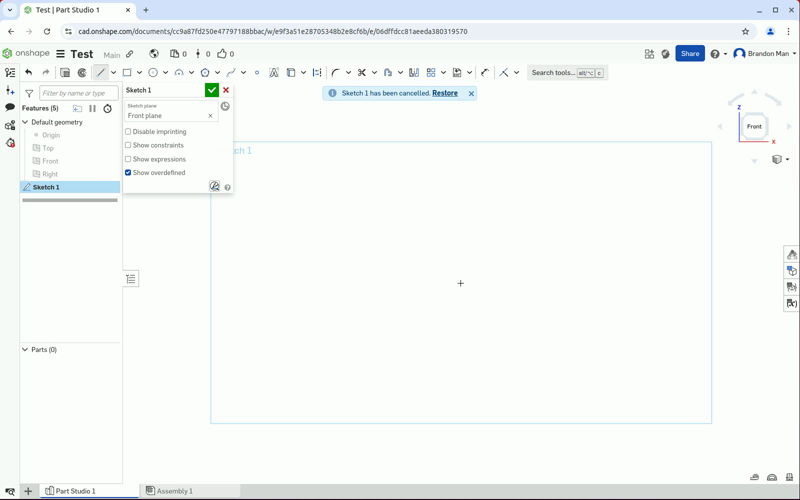
key_up(shift)
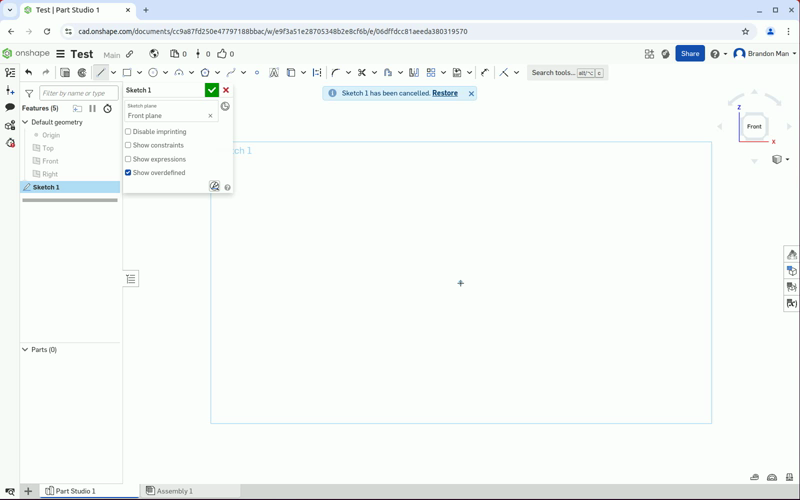
key_down(shift)
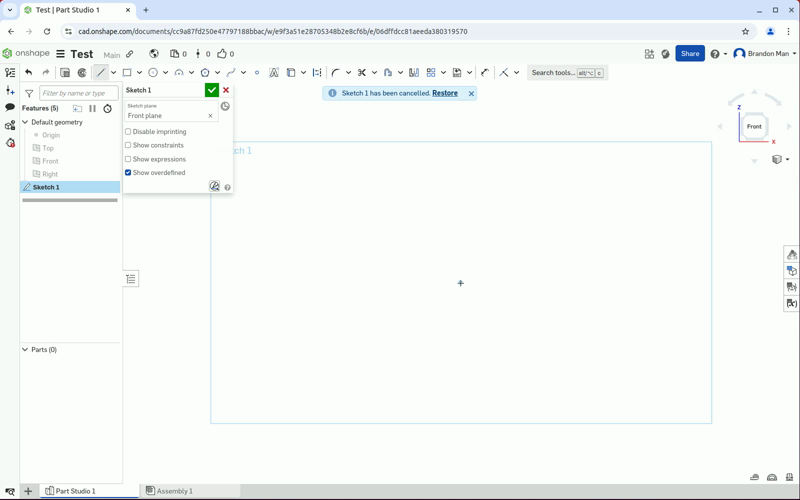
mouse_move(573, 282)
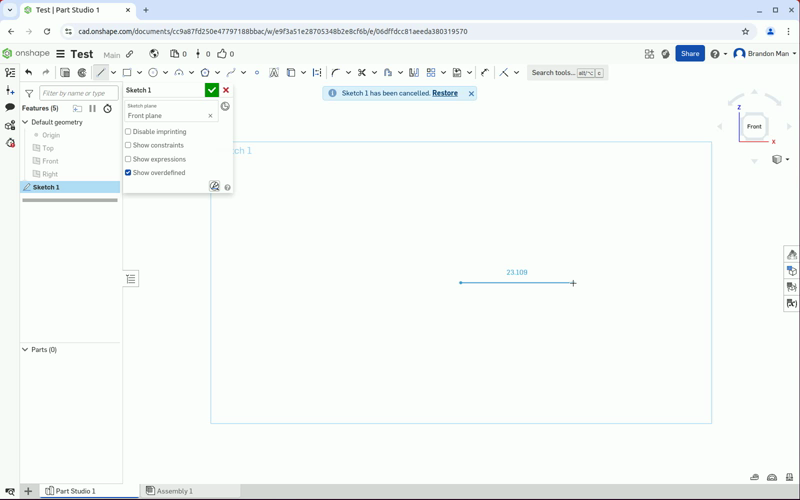
click(573, 282)
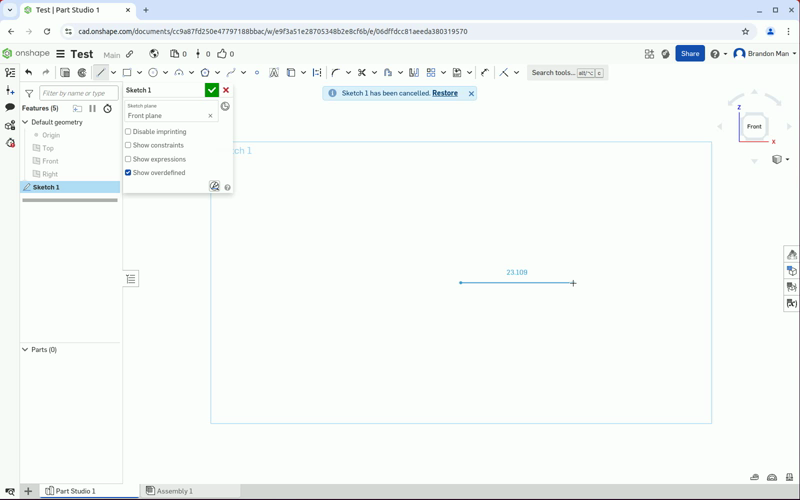
key_up(shift)
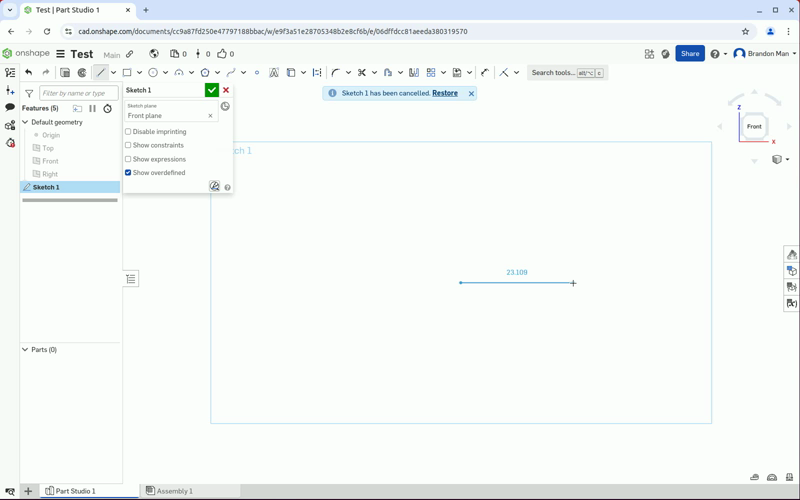
key_down(shift)
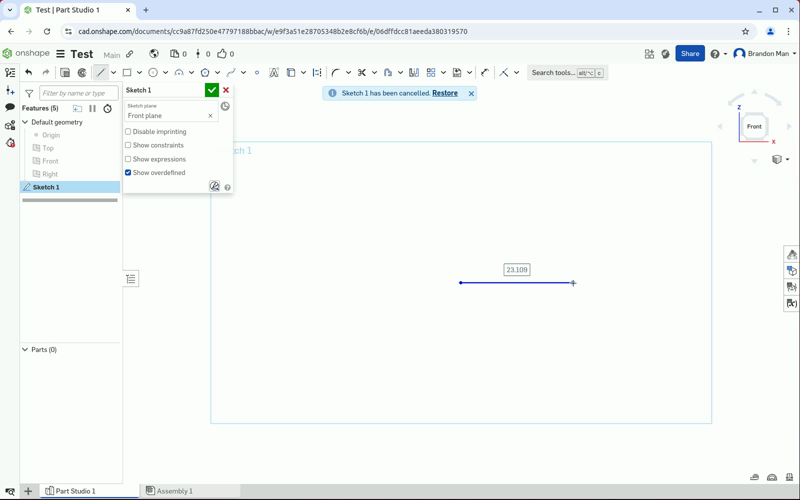
mouse_move(589, 282)
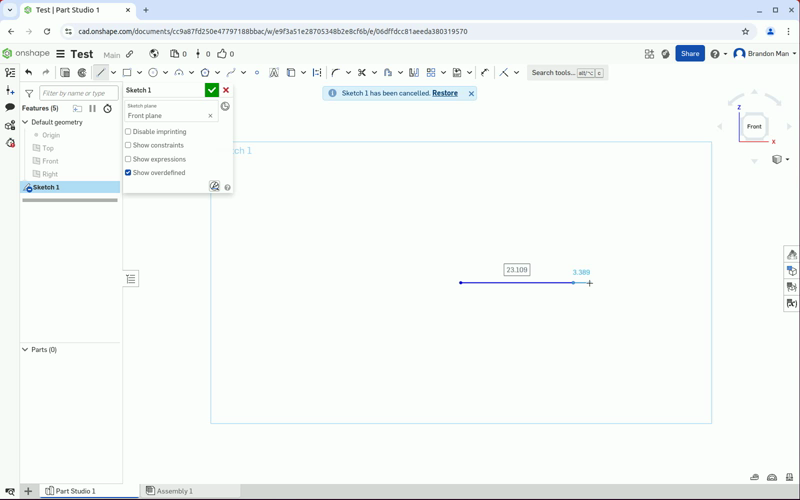
mouse_move(573, 264)
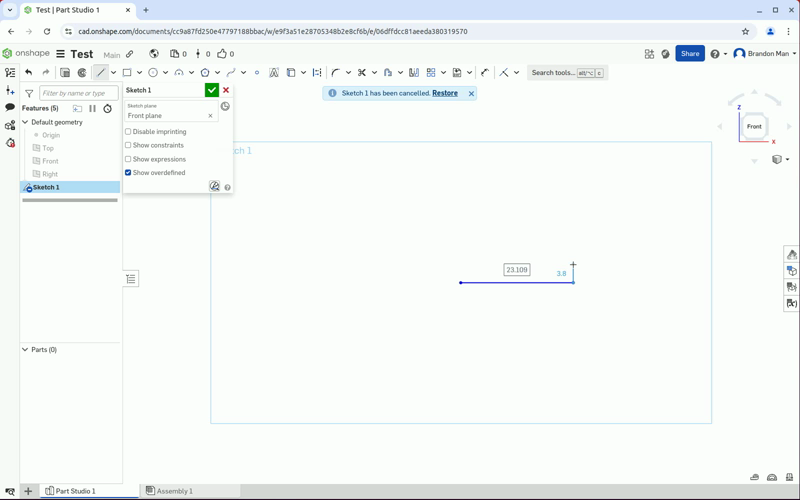
click(573, 264)
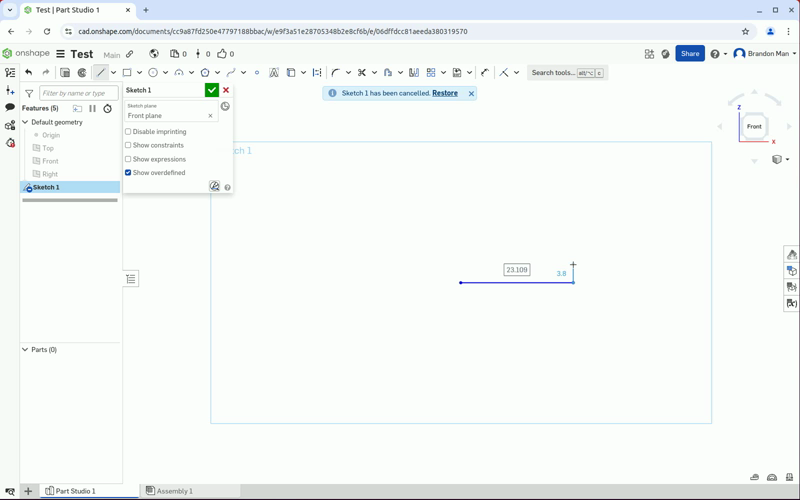
key_up(shift)
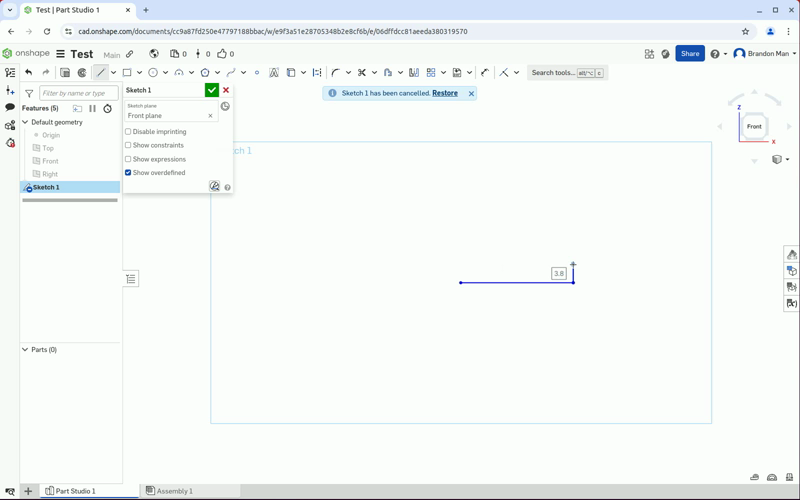
key_down(shift)
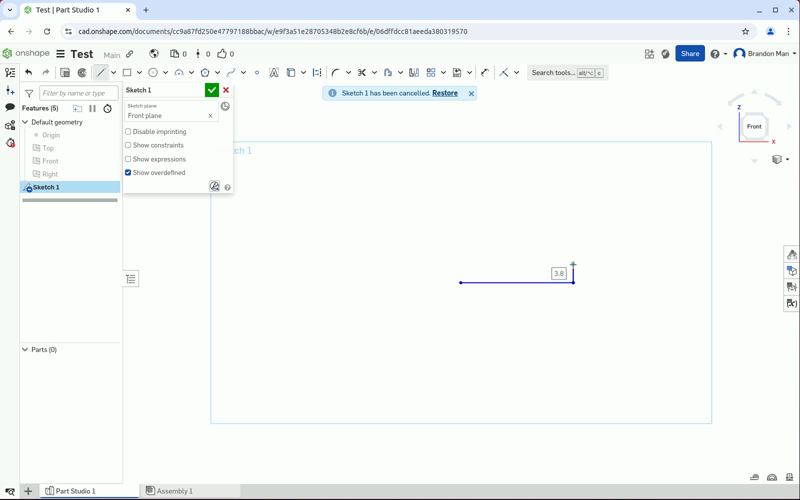
mouse_move(479, 264)
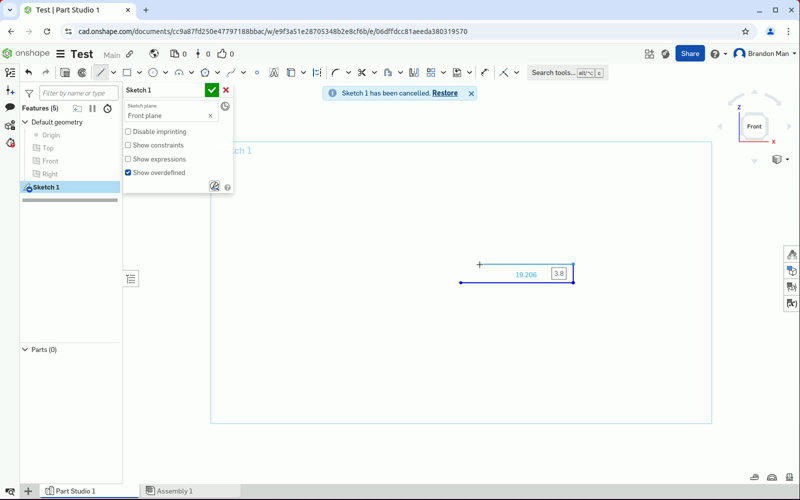
click(479, 264)
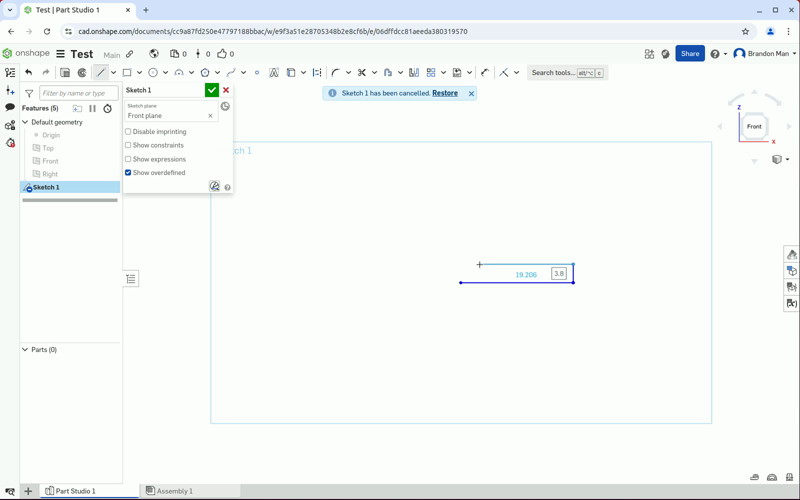
key_up(shift)
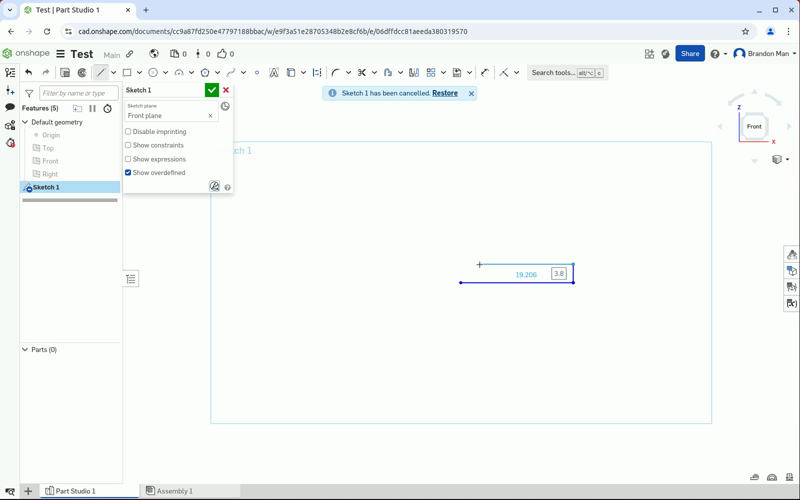
key_down(shift)
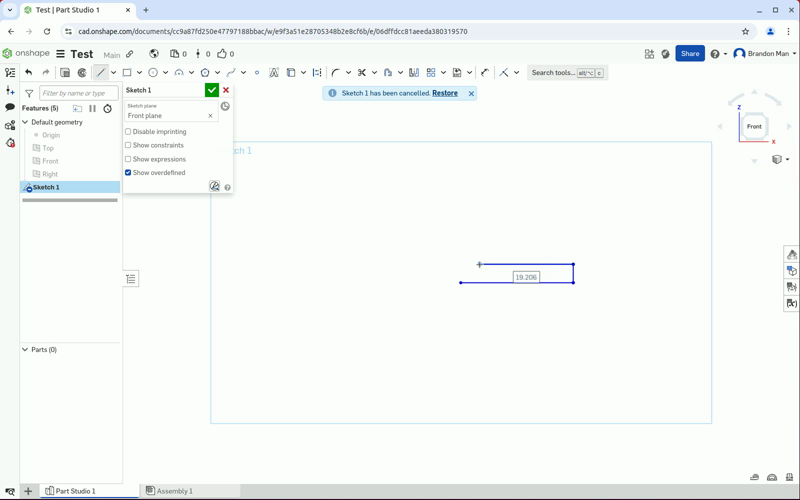
mouse_move(479, 170)
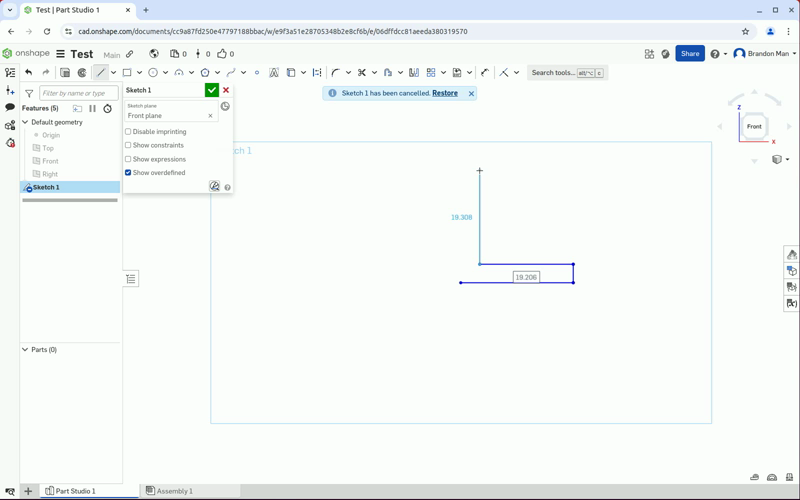
click(479, 170)
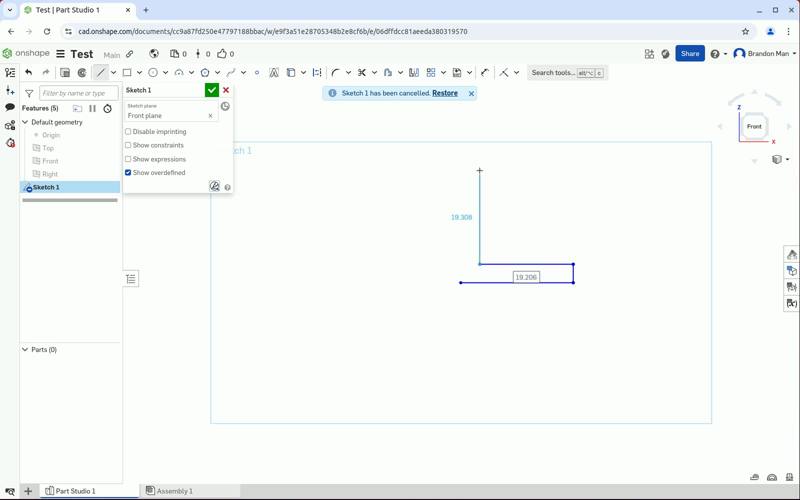
key_up(shift)
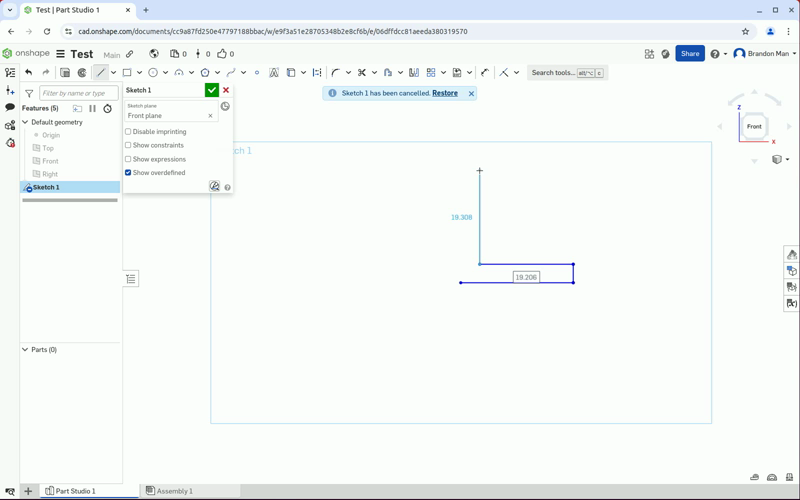
key_down(shift)
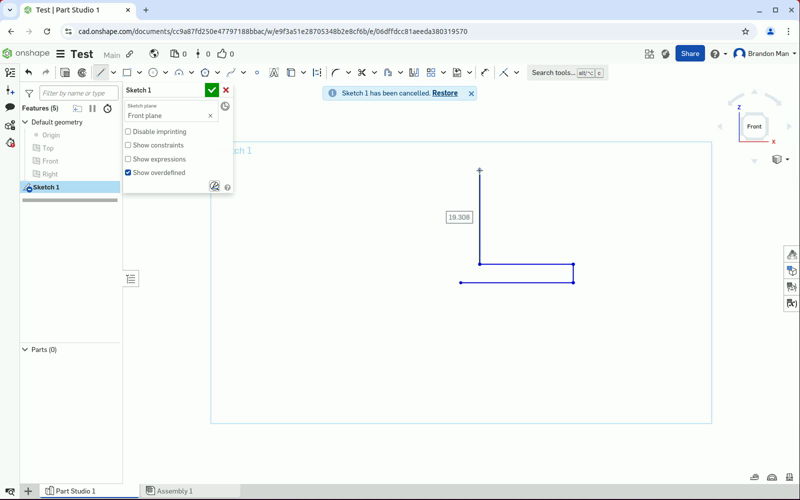
mouse_move(509, 170)
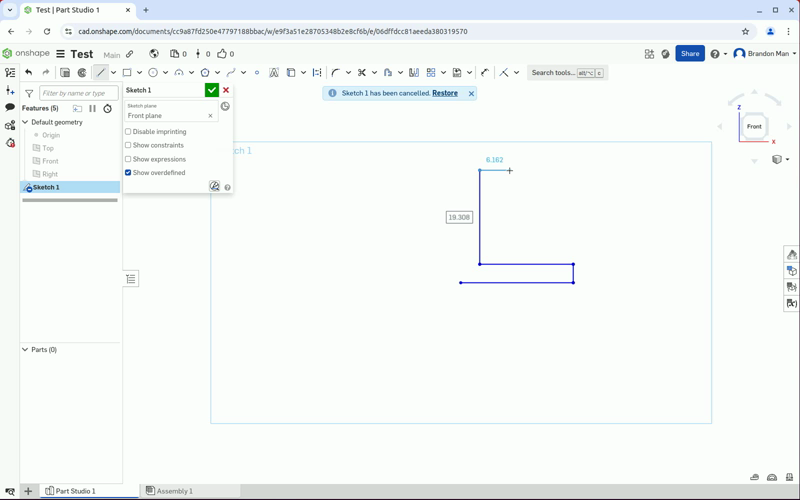
mouse_move(460, 170)
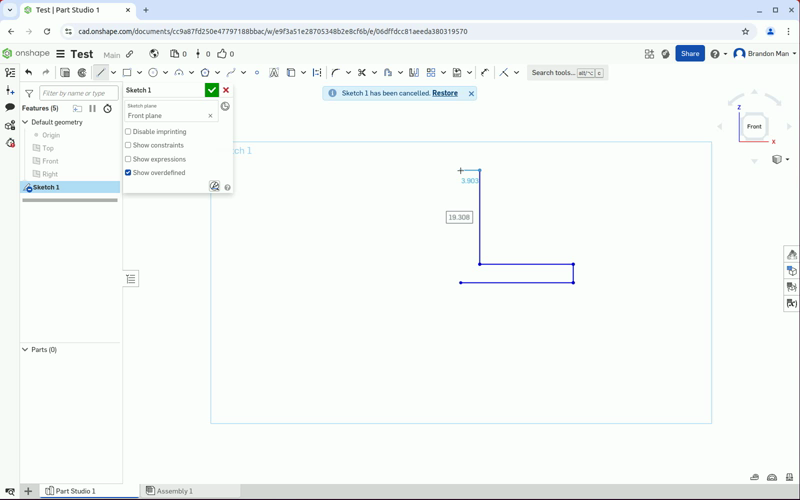
click(460, 170)
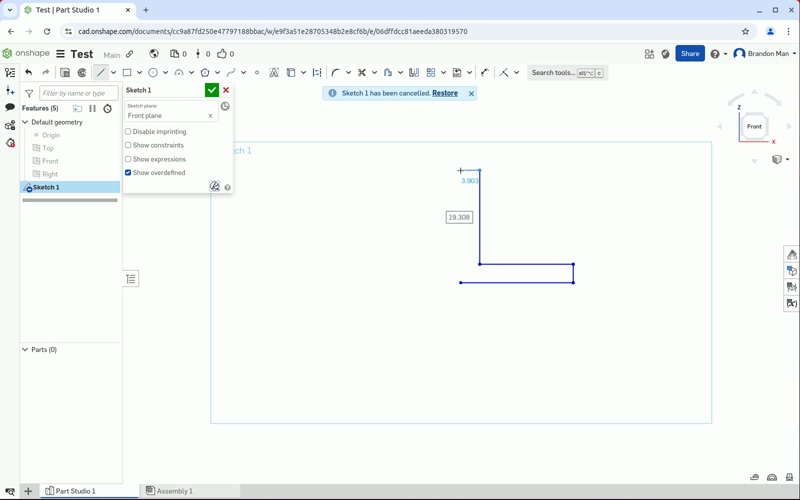
key_up(shift)
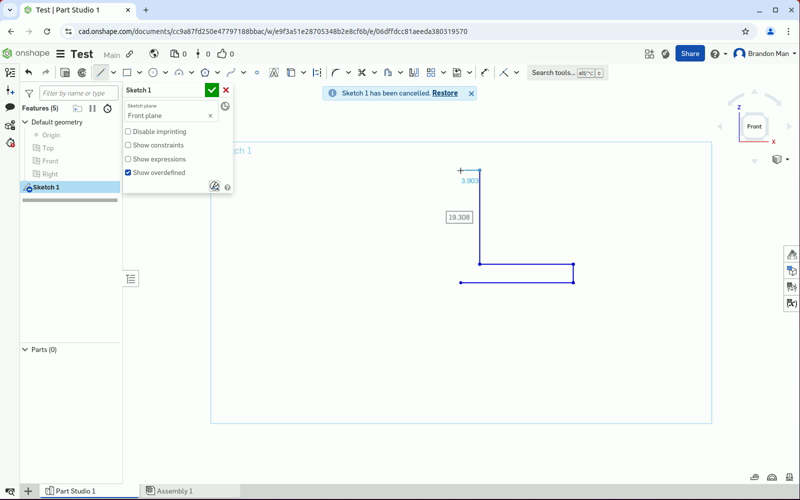
key_down(shift)
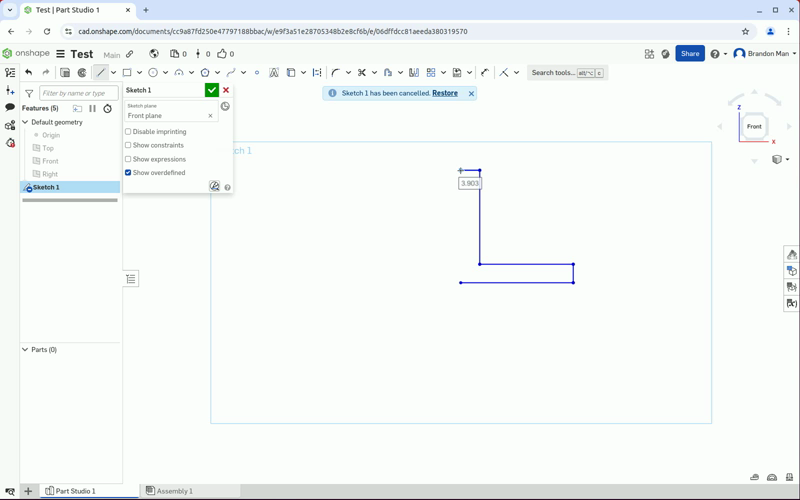
mouse_move(460, 282)
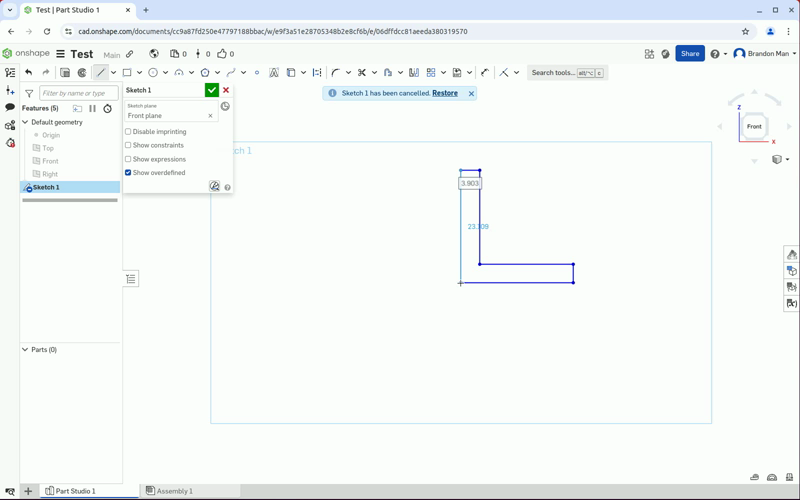
key_up(shift)
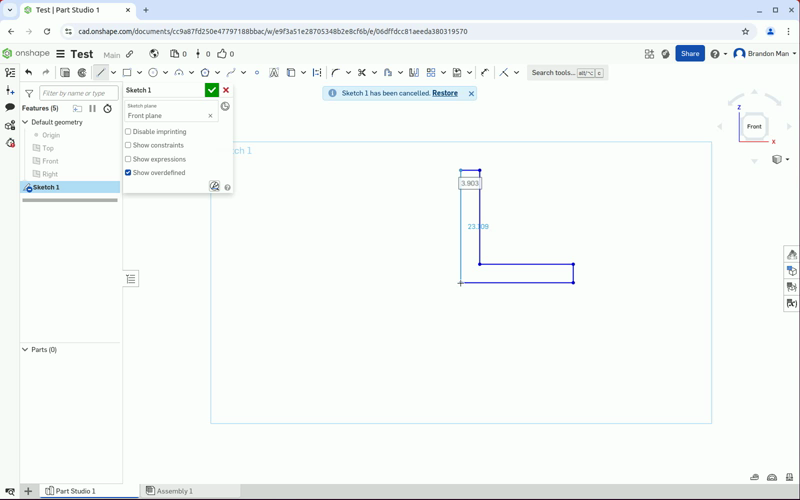
click(460, 282)
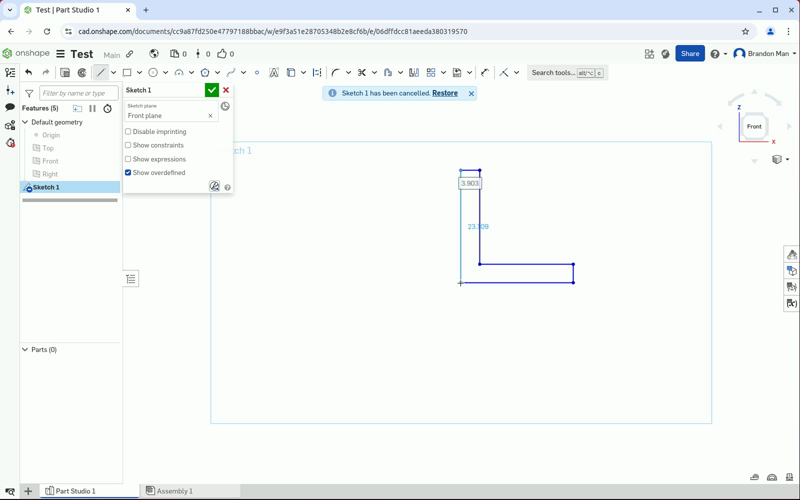
key(esc)
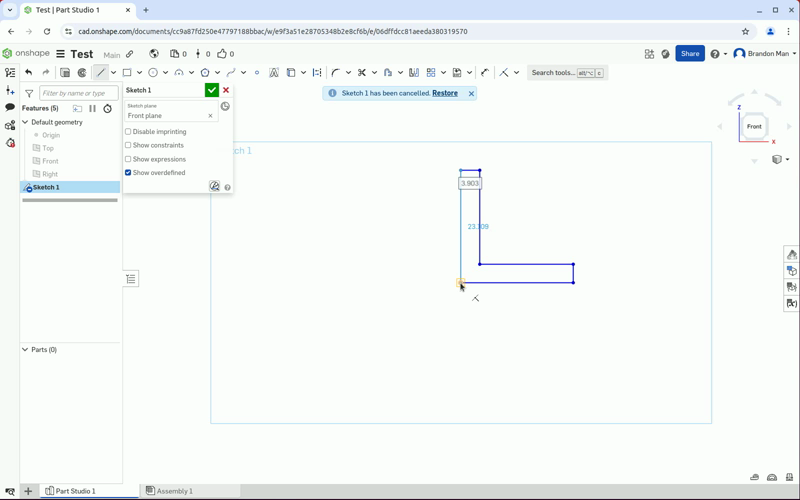
mouse_move(469, 276)
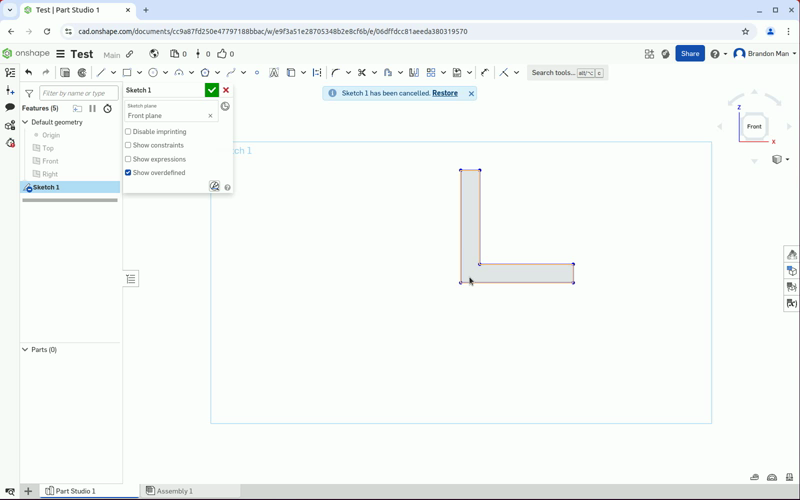
click(469, 276)
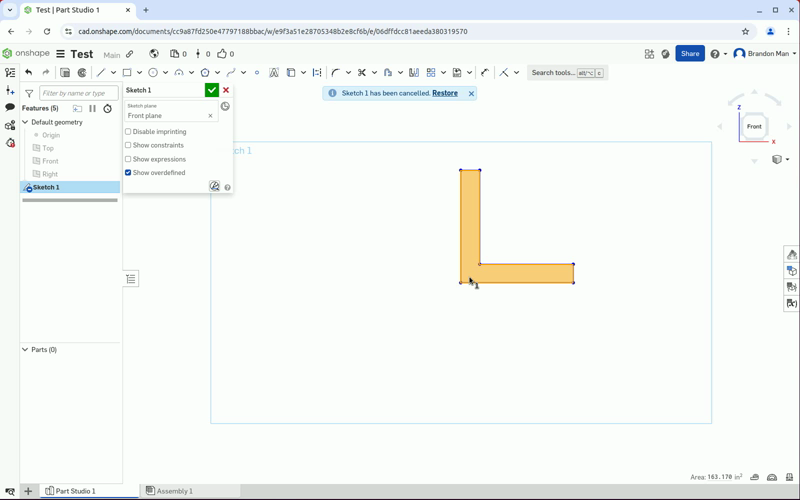
mouse_move(73, 352)
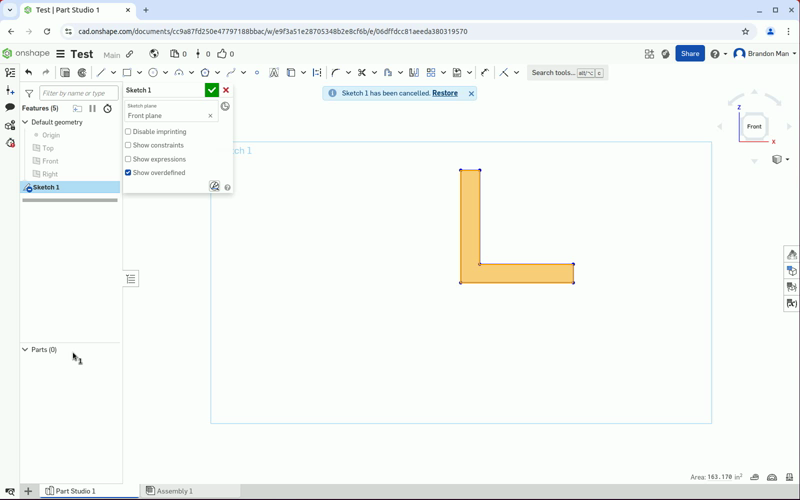
key(shift+y)
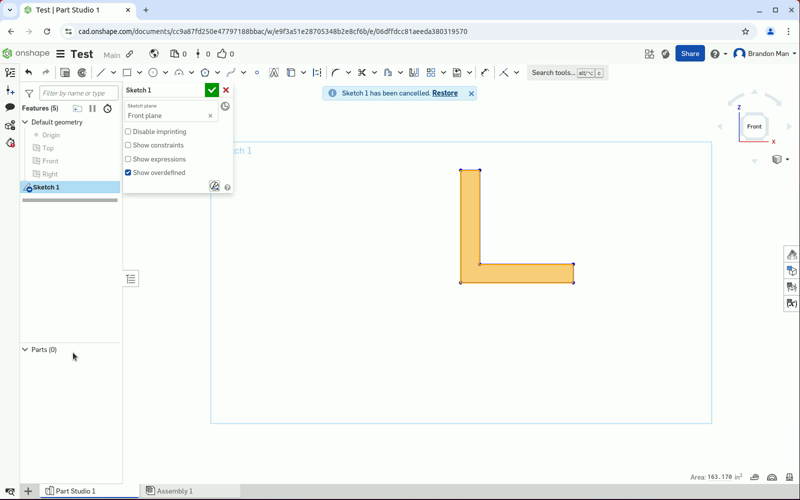
key(shift+e)
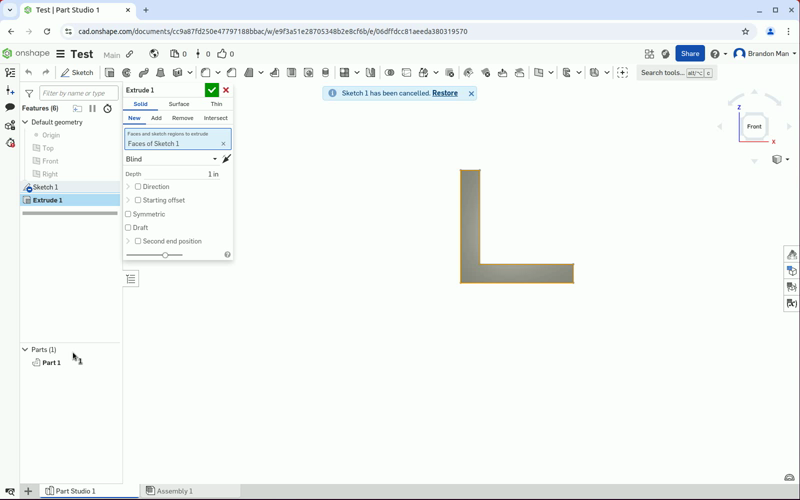
mouse_move(143, 106)
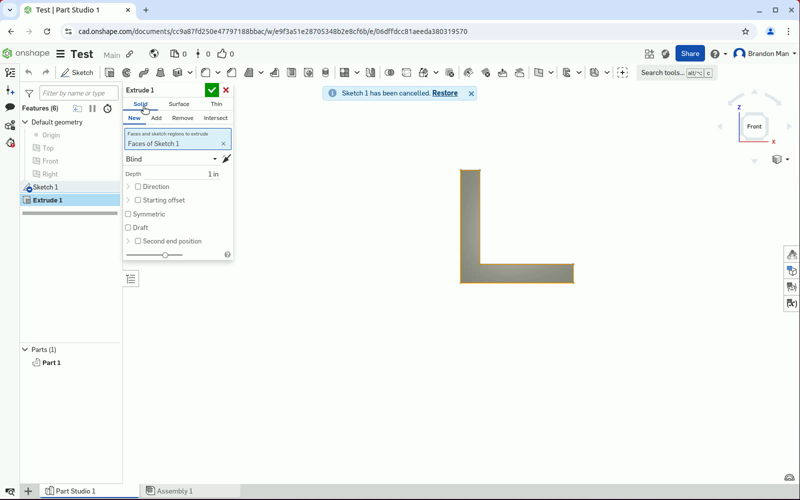
click(143, 106)
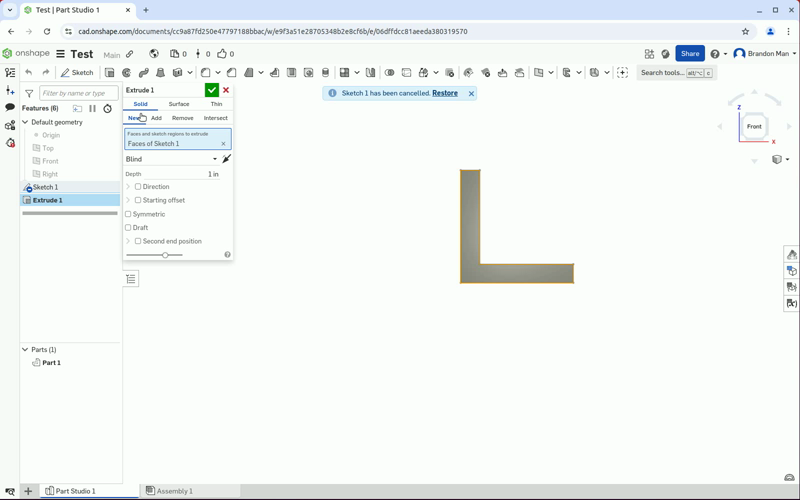
mouse_move(137, 120)
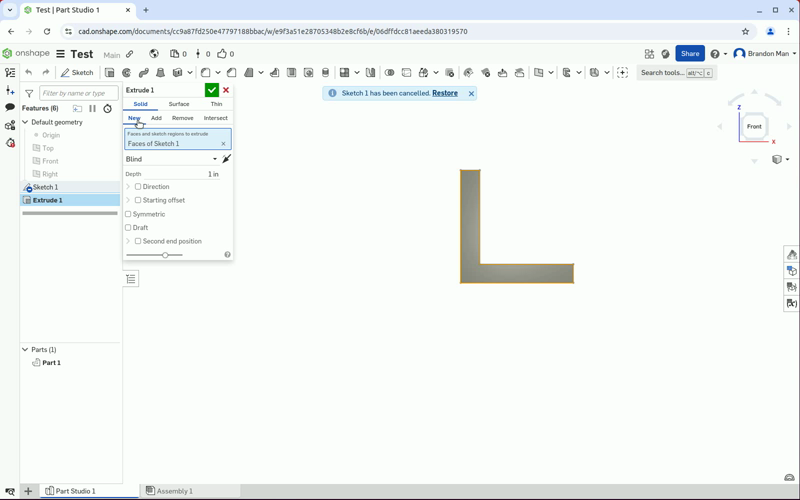
click(137, 120)
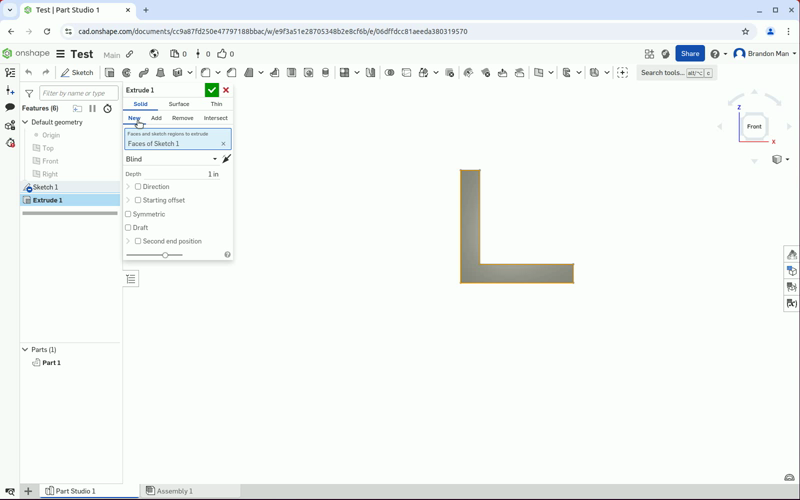
key(tab, 4)
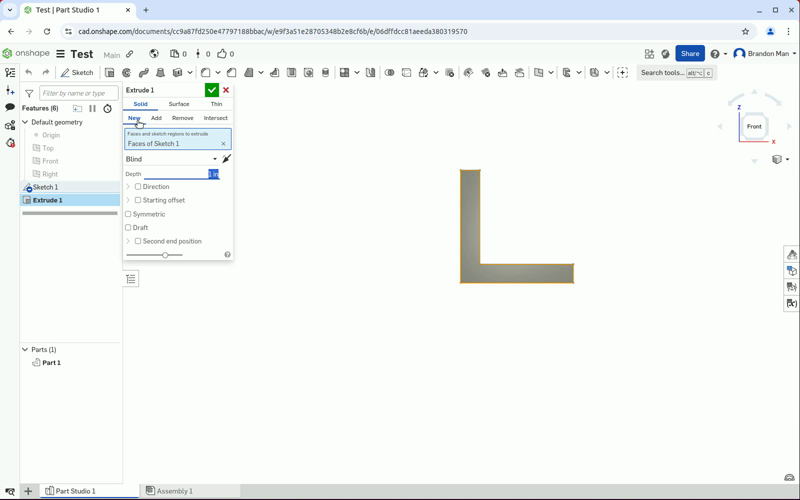
text(19.257)
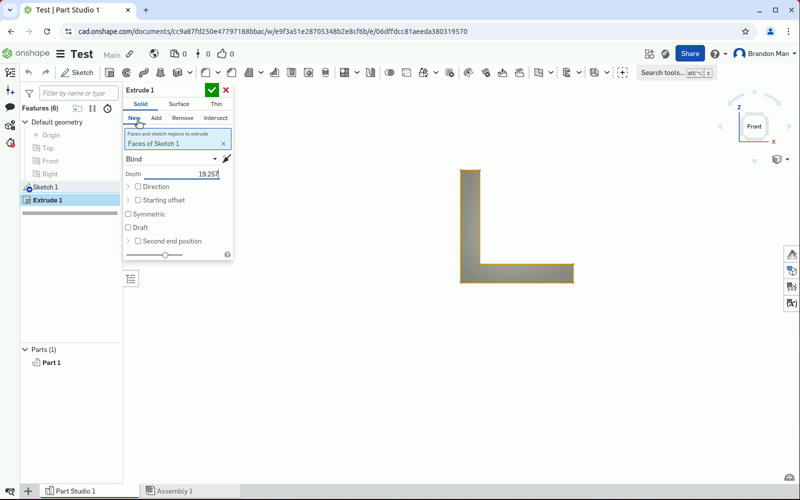
key(enter)
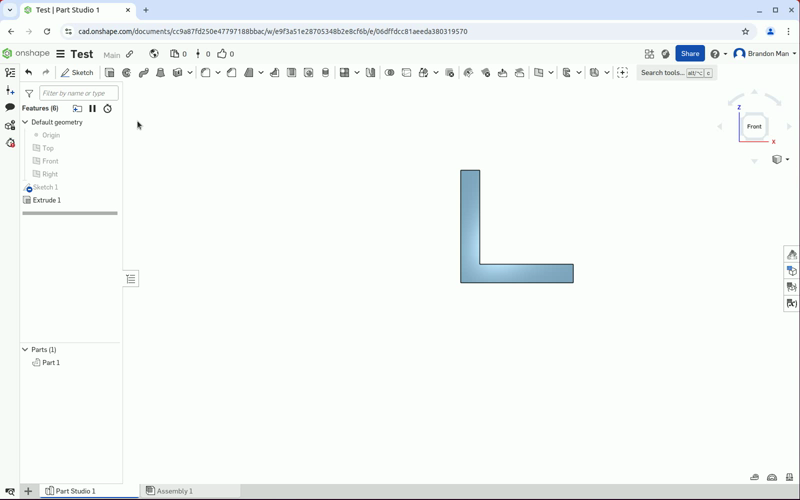
key(shift+h)
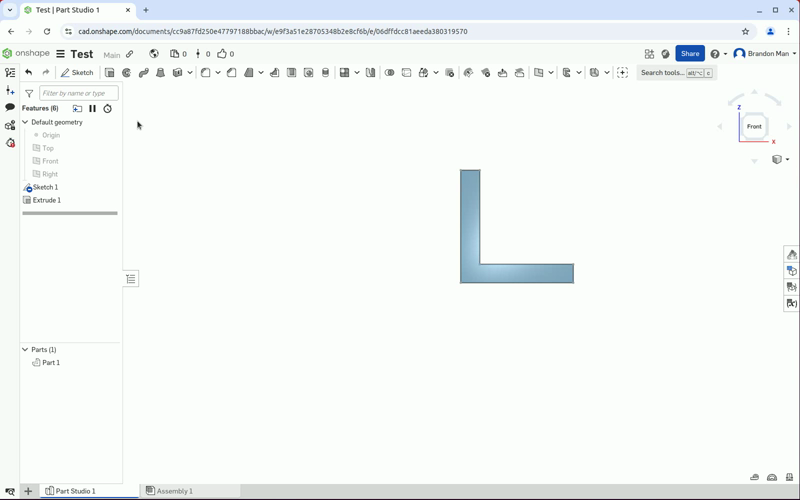
key(shift+h)
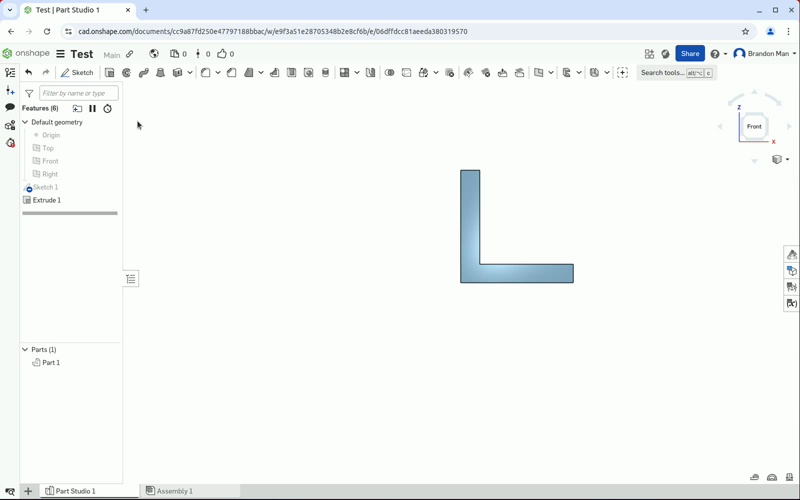
mouse_move(73, 189)
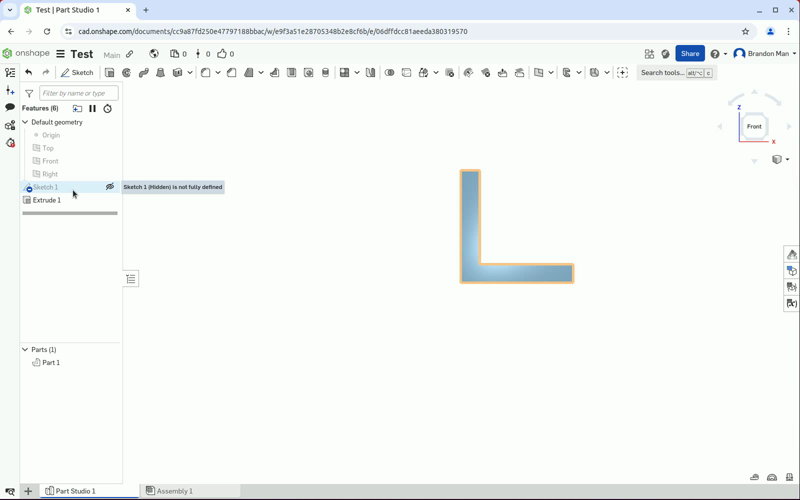
click(73, 189)
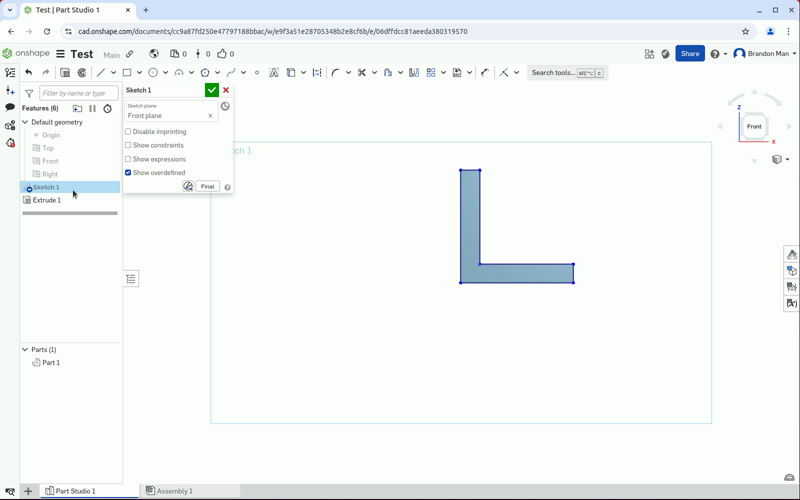
mouse_move(229, 92)
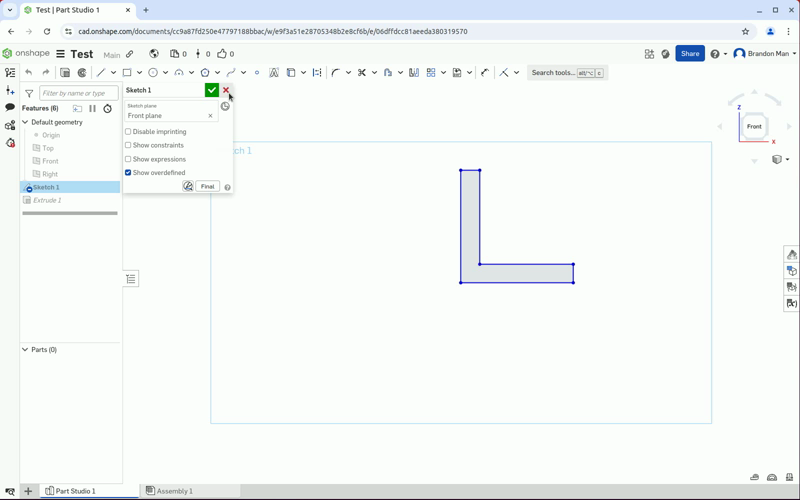
click(229, 92)
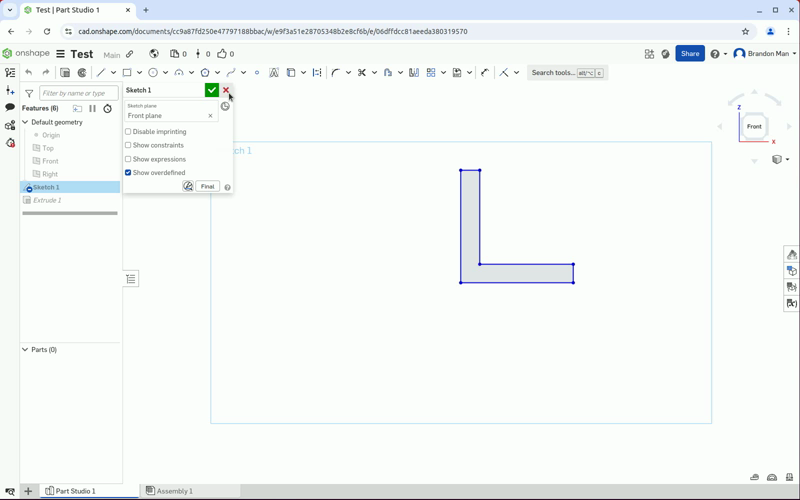
key(shift+s)
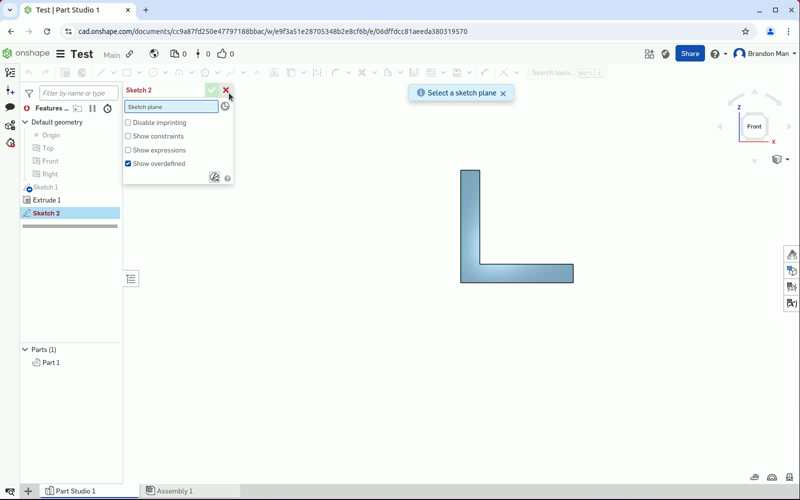
mouse_move(73, 163)
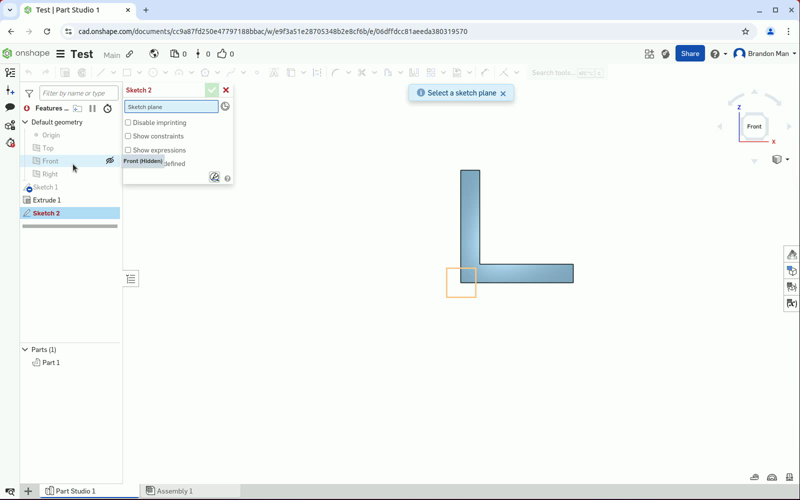
click(73, 163)
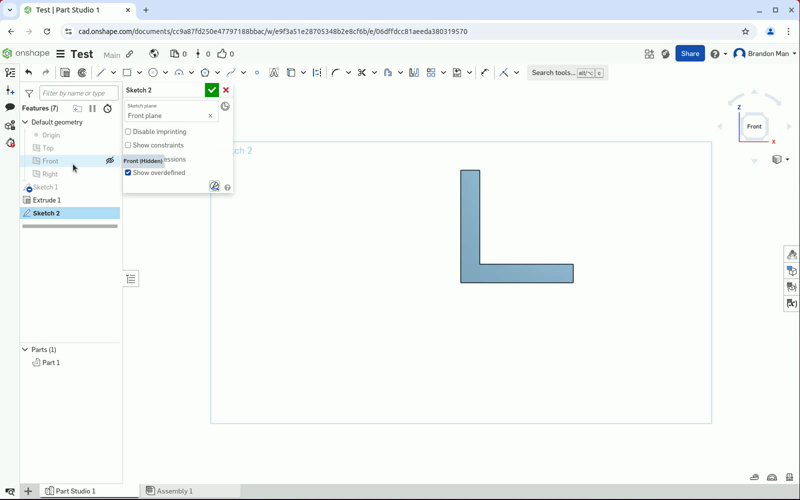
mouse_move(73, 352)
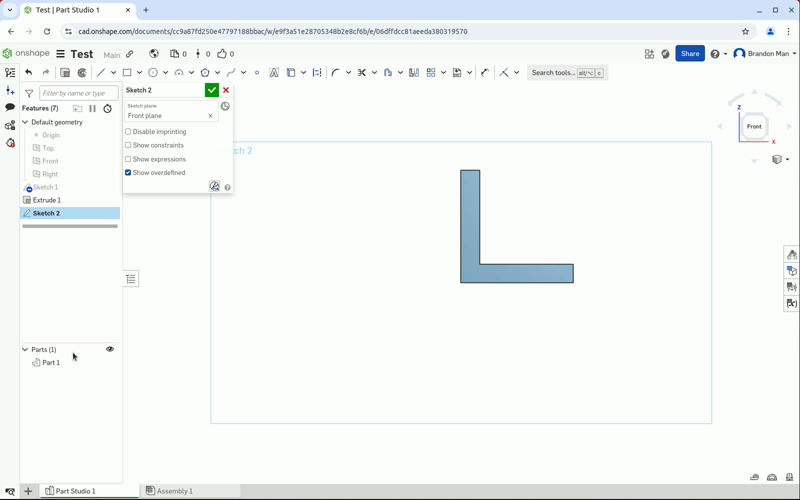
key(y)
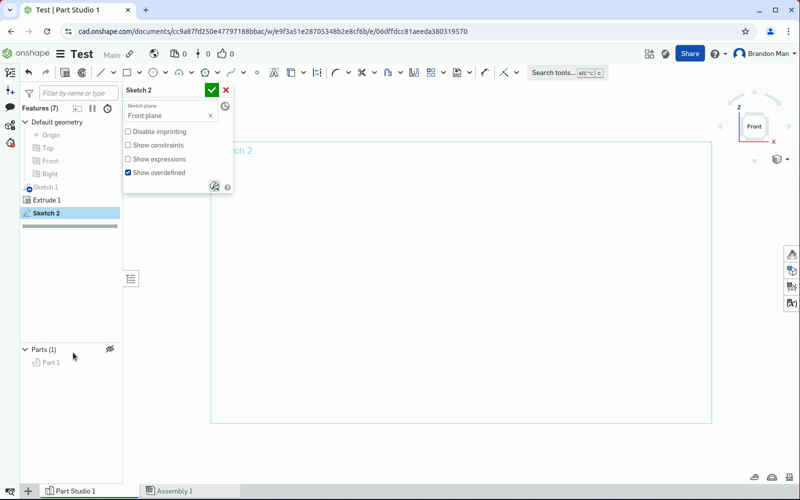
key(l)
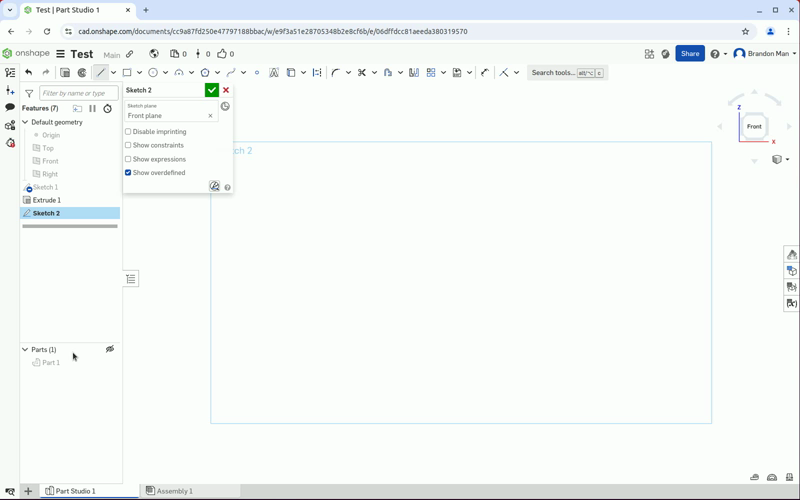
key_down(shift)
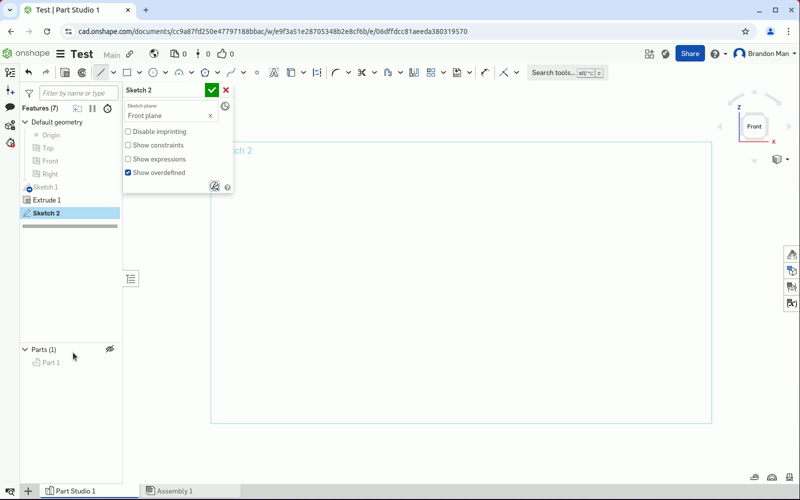
mouse_move(460, 282)
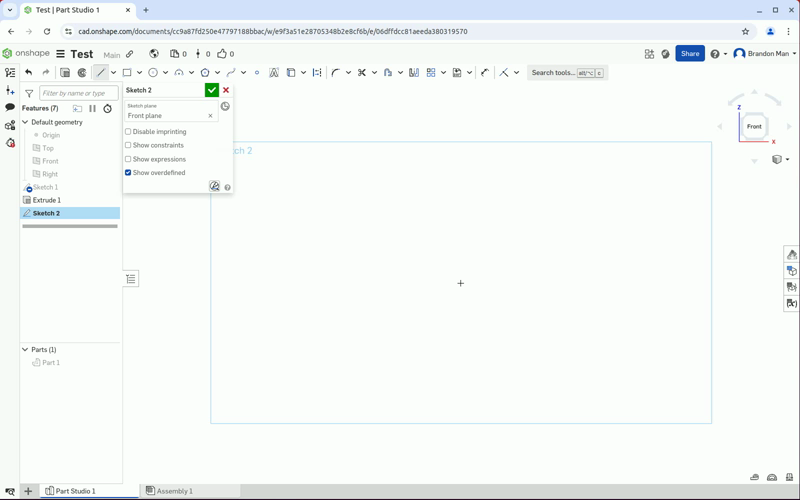
click(460, 282)
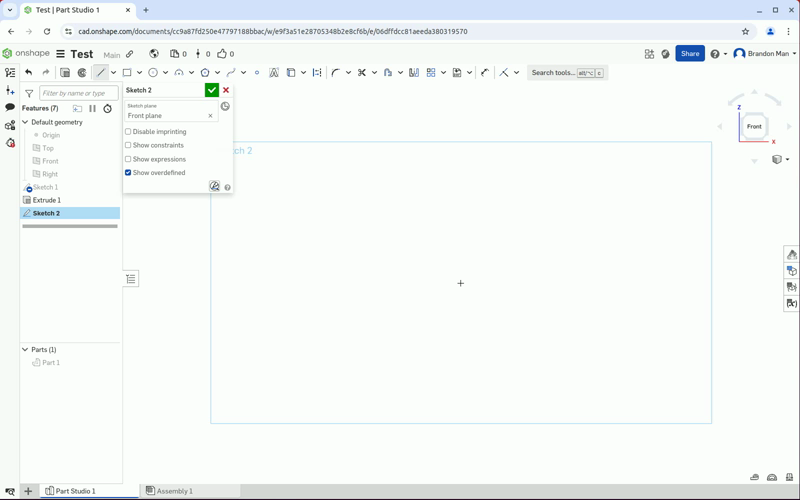
key_up(shift)
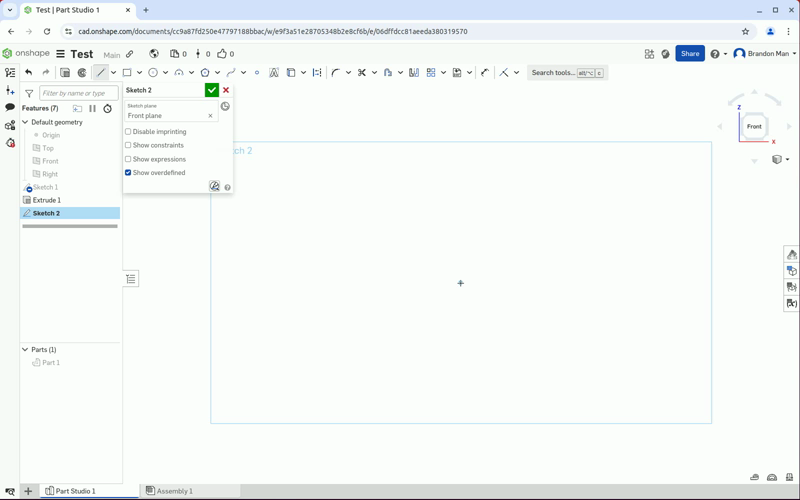
key_down(shift)
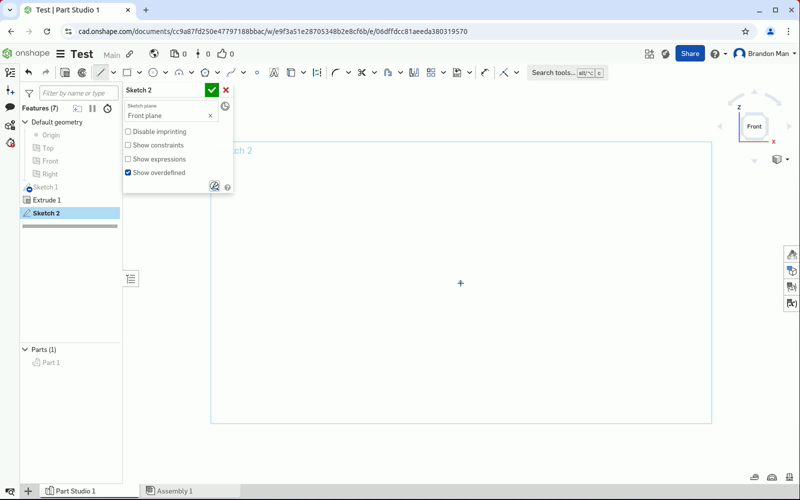
mouse_move(573, 282)
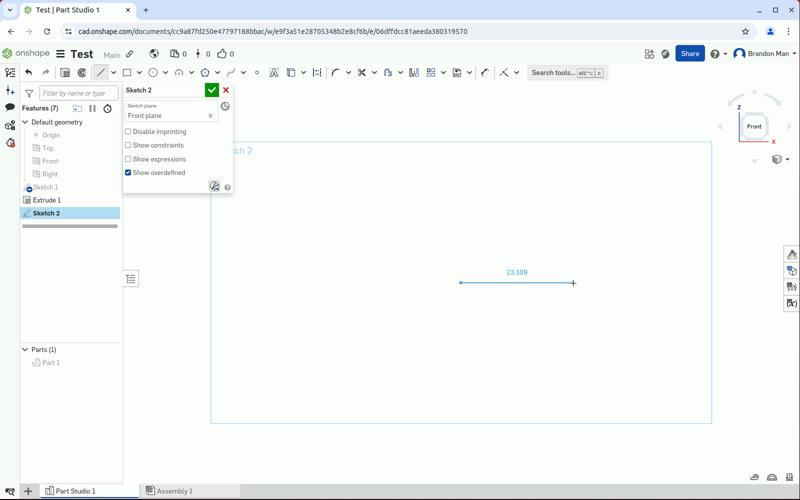
click(573, 282)
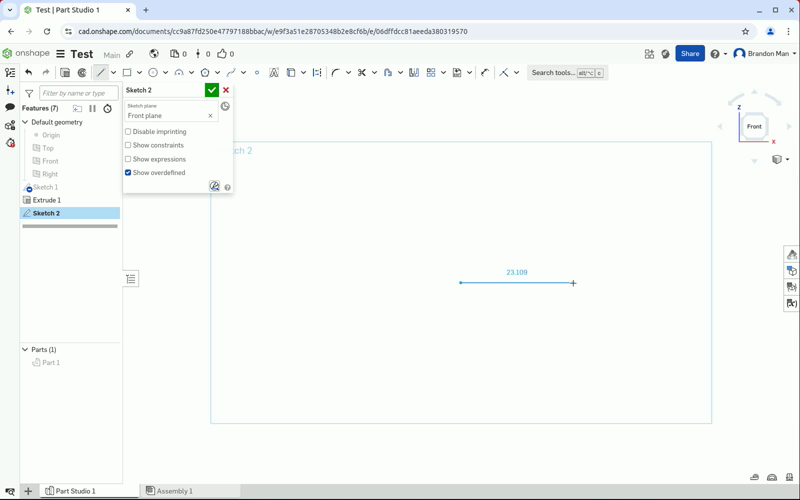
key_up(shift)
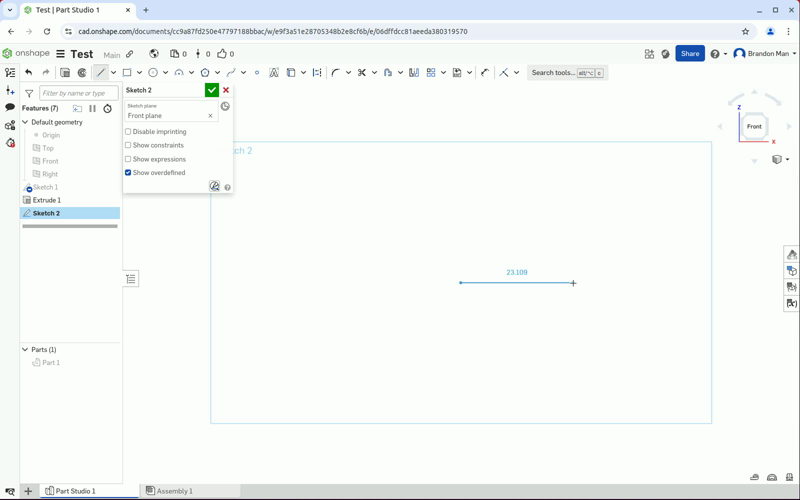
key_down(shift)
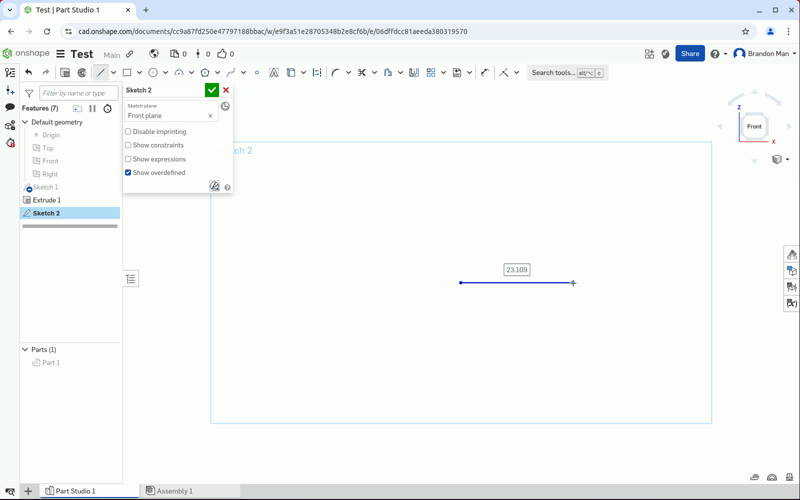
mouse_move(589, 282)
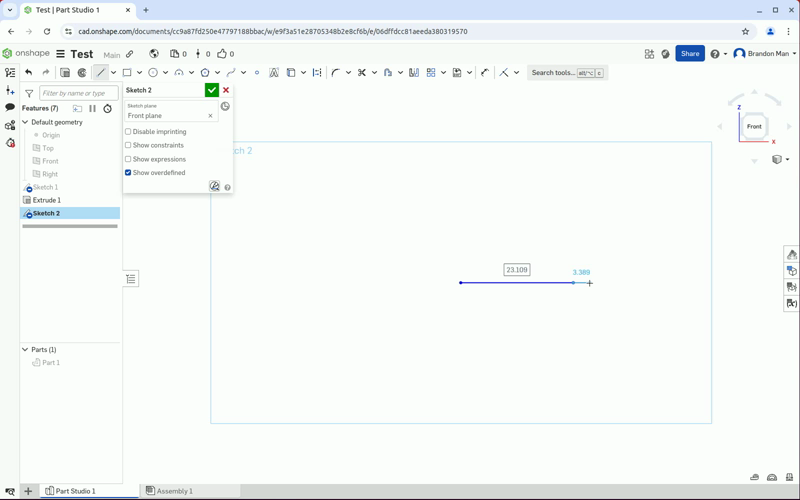
mouse_move(573, 264)
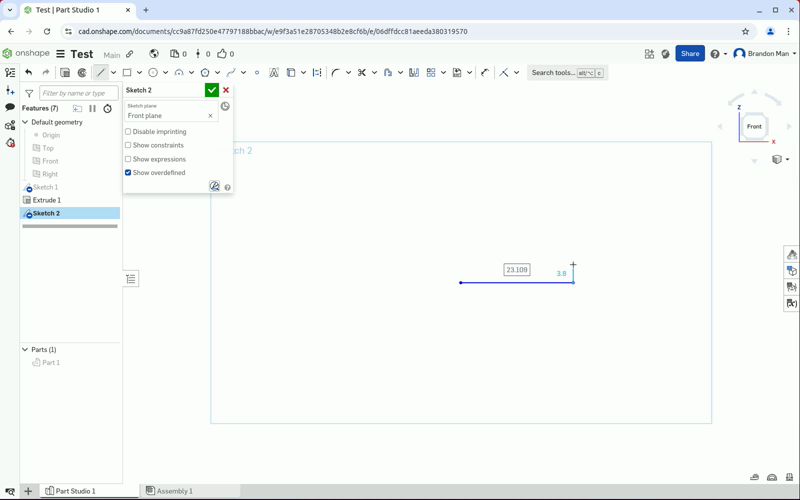
click(573, 264)
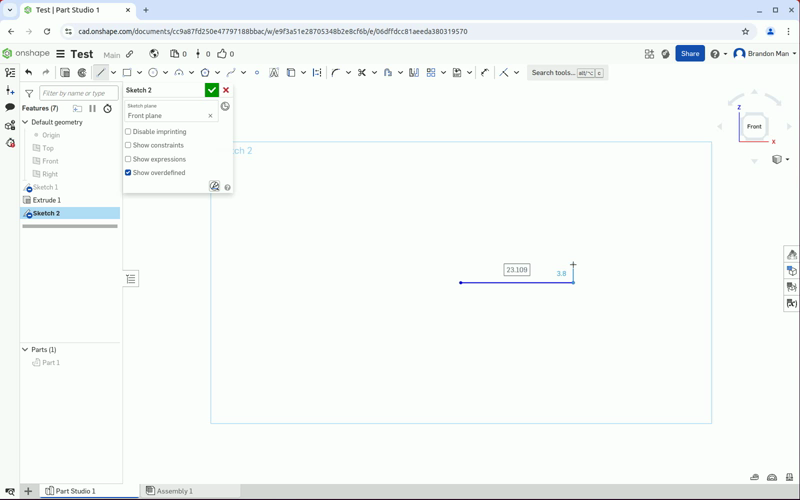
key_up(shift)
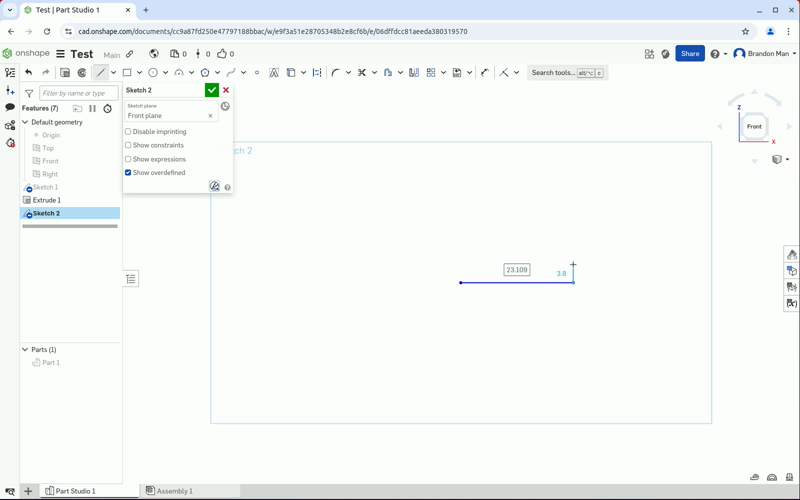
key_down(shift)
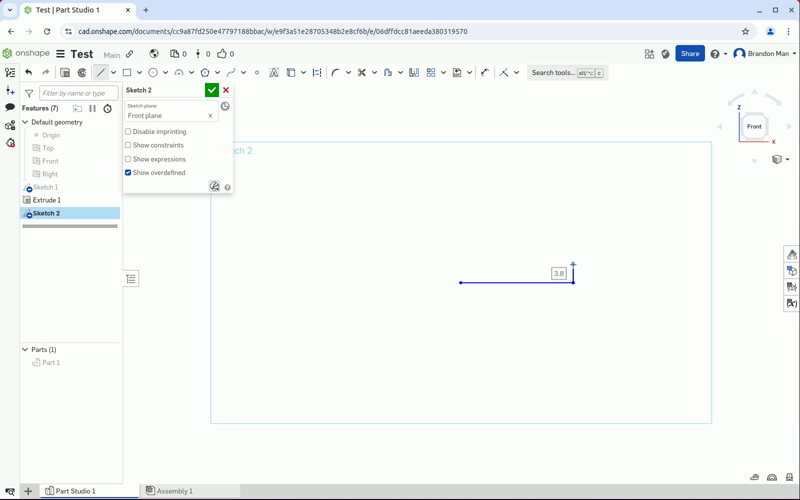
mouse_move(479, 264)
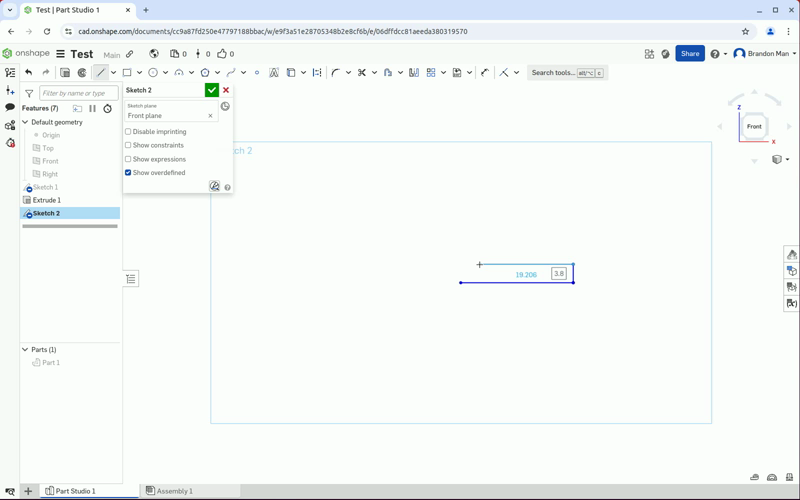
click(479, 264)
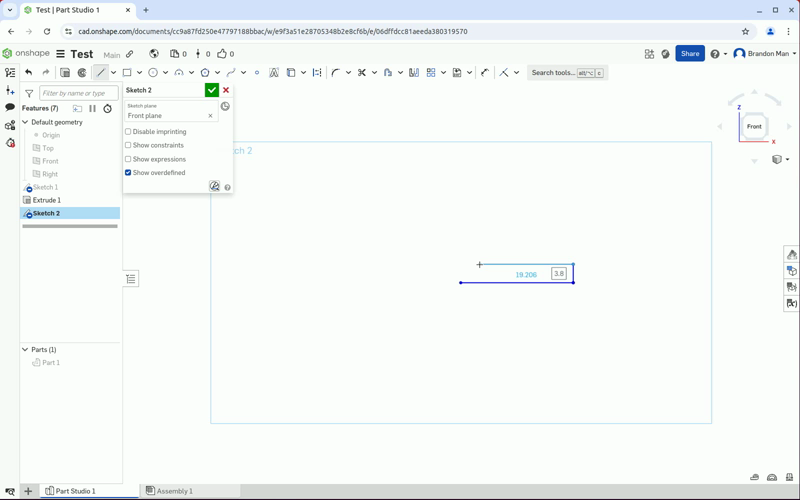
key_up(shift)
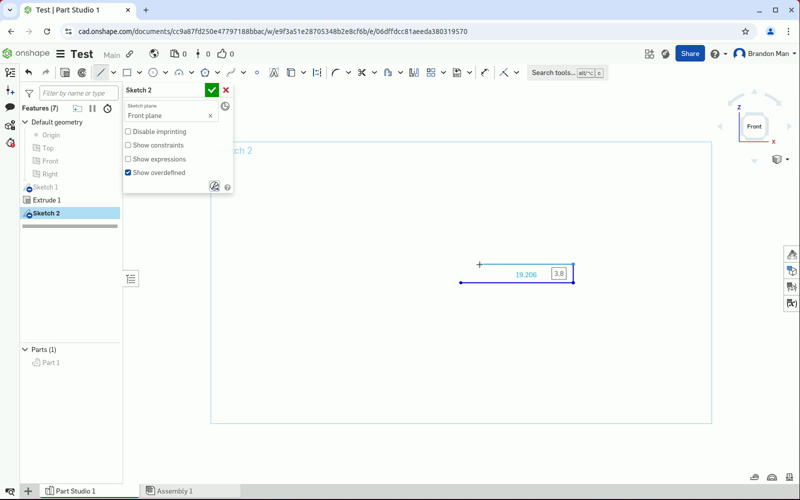
key_down(shift)
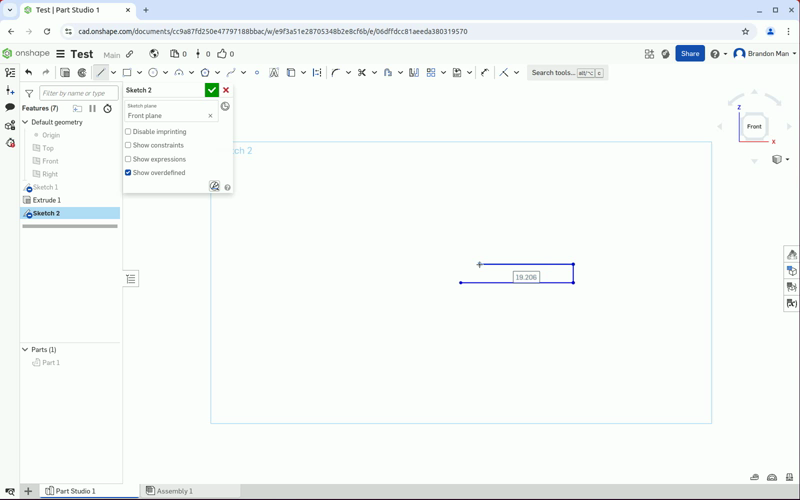
mouse_move(479, 170)
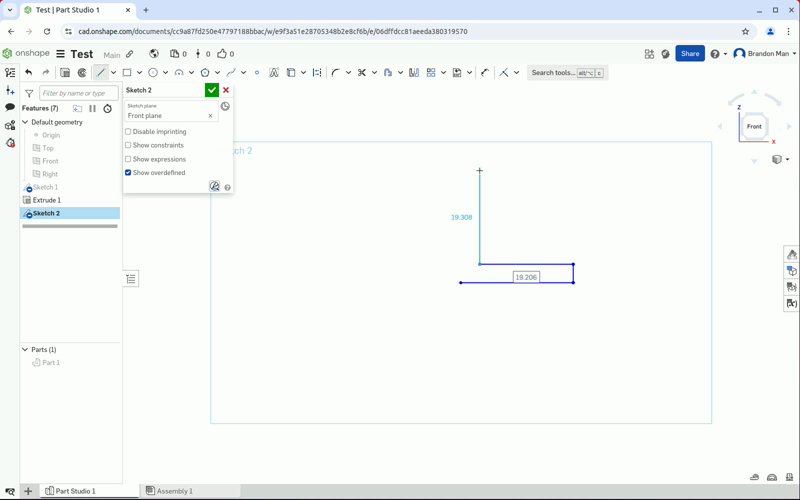
click(479, 170)
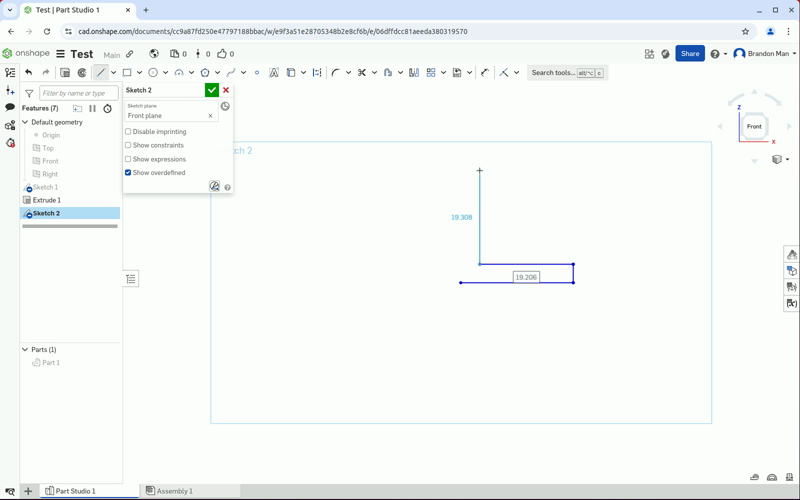
key_up(shift)
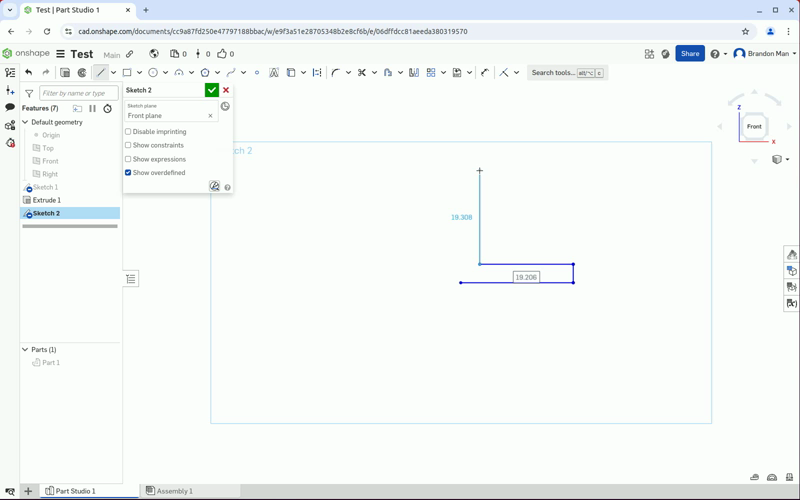
key_down(shift)
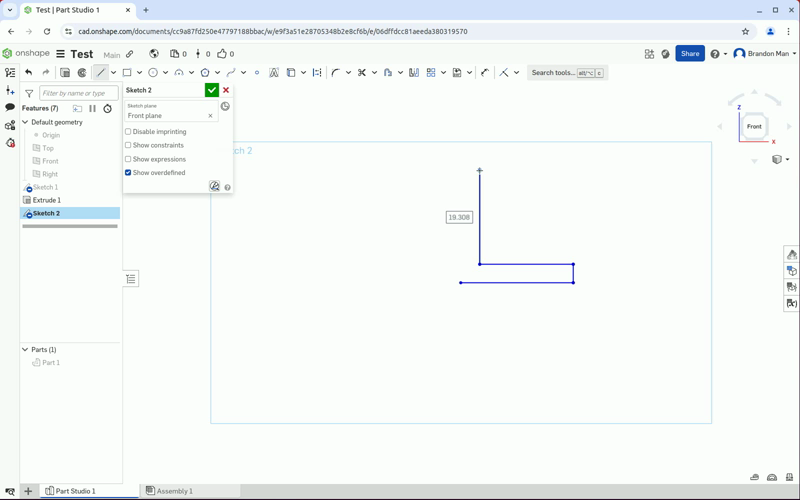
mouse_move(509, 170)
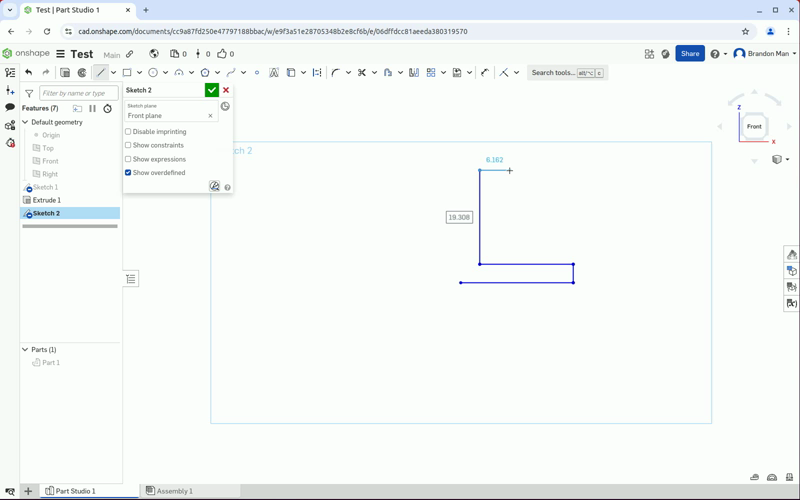
mouse_move(460, 170)
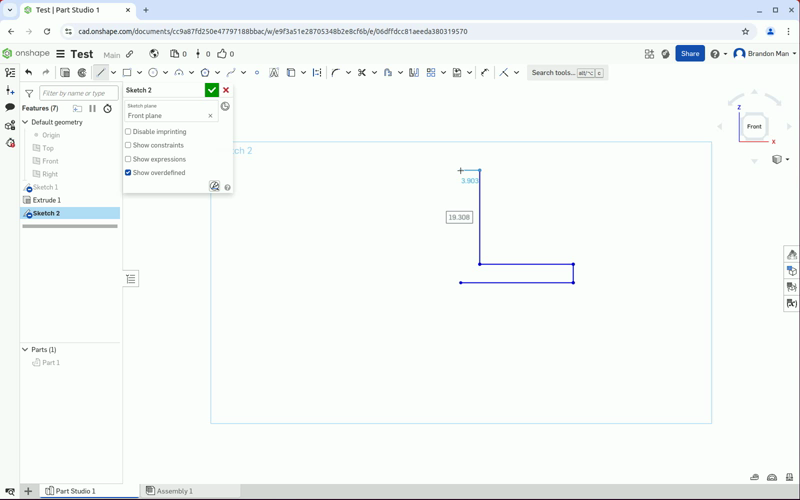
click(460, 170)
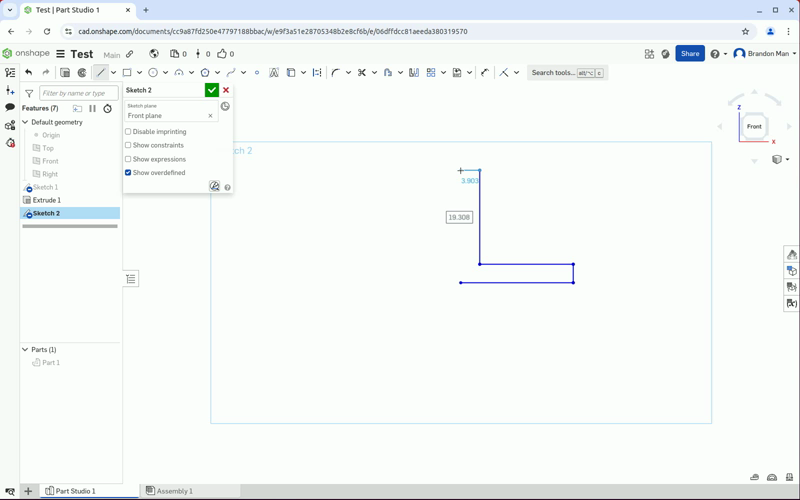
key_up(shift)
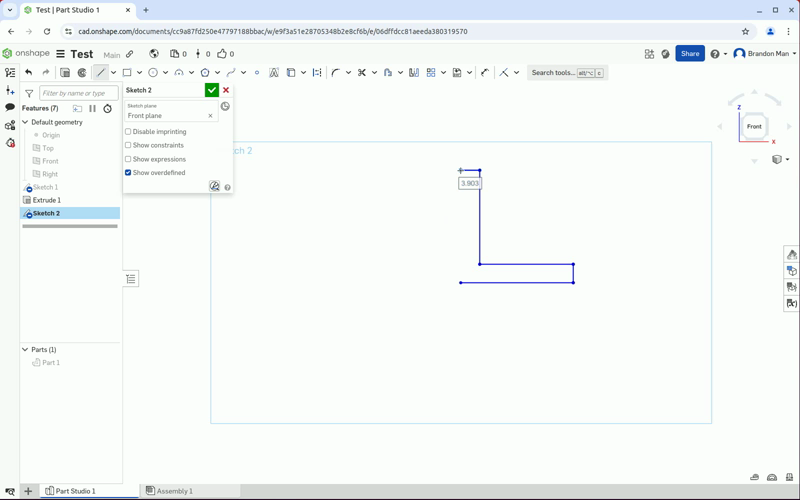
key_down(shift)
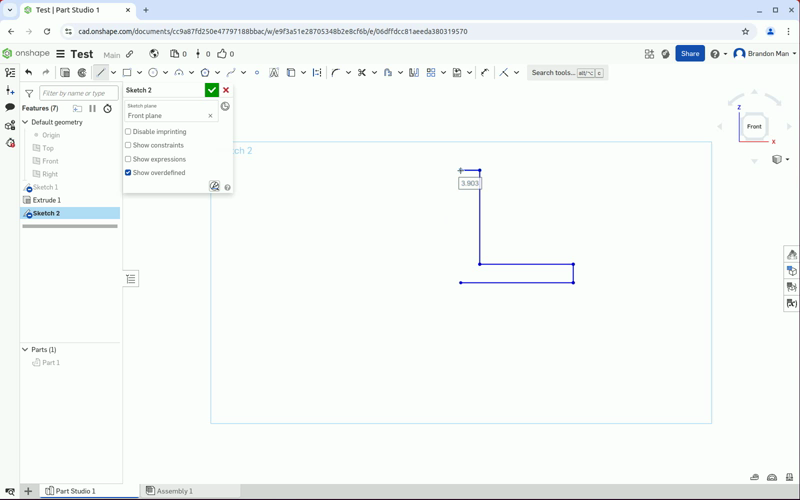
mouse_move(460, 282)
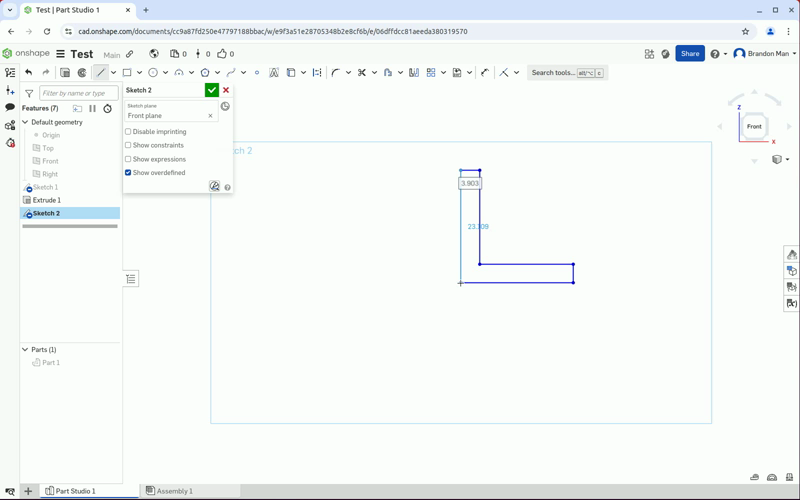
key_up(shift)
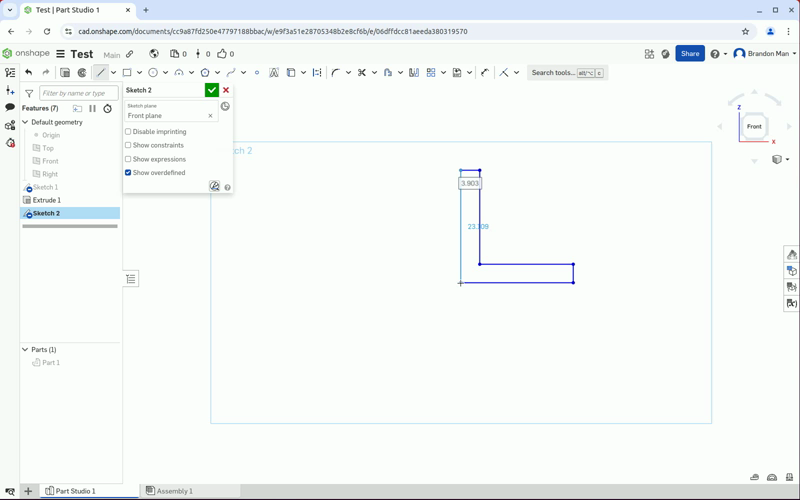
click(460, 282)
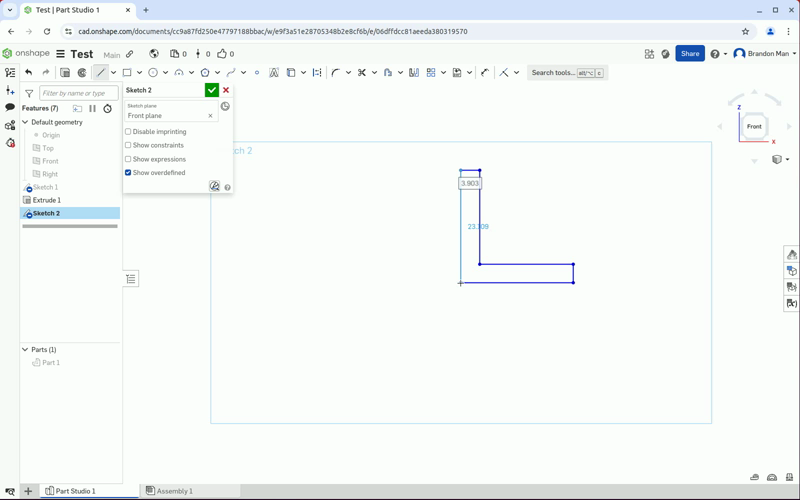
key(esc)
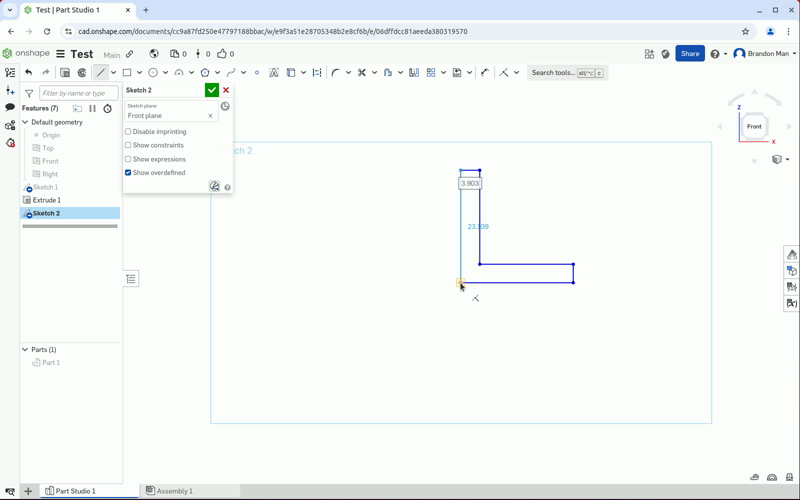
mouse_move(543, 277)
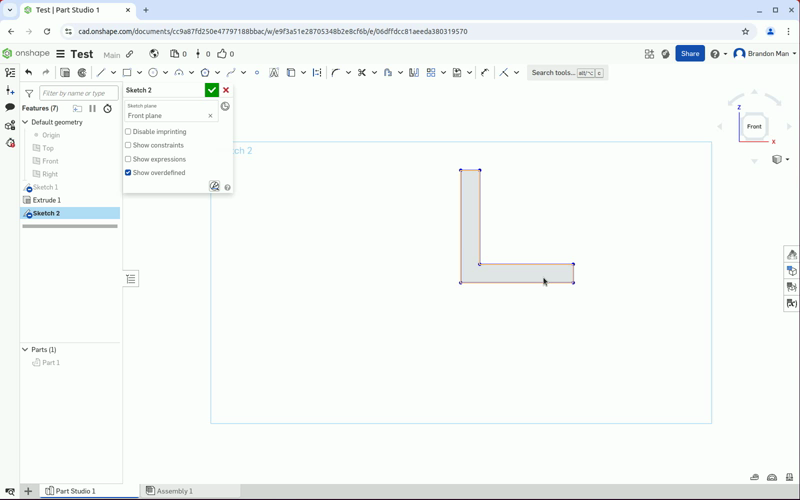
click(543, 277)
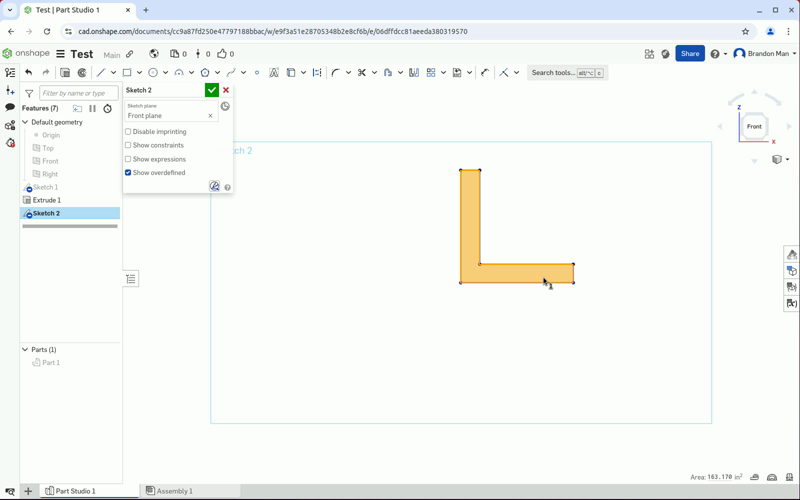
mouse_move(73, 352)
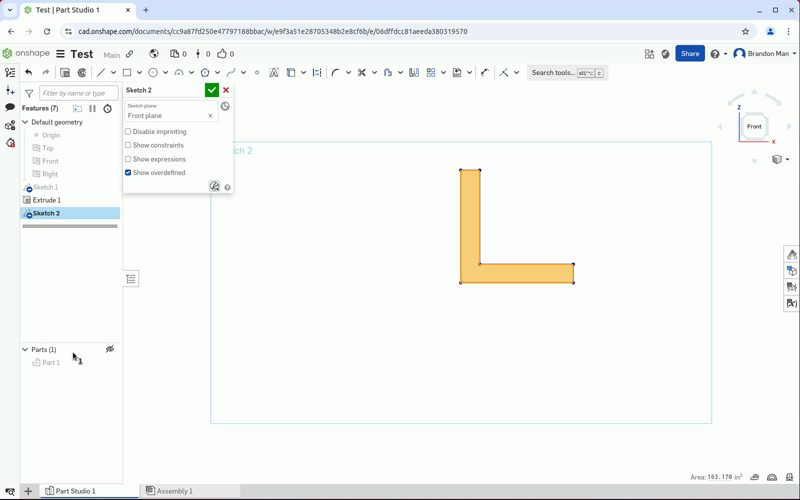
key(shift+y)
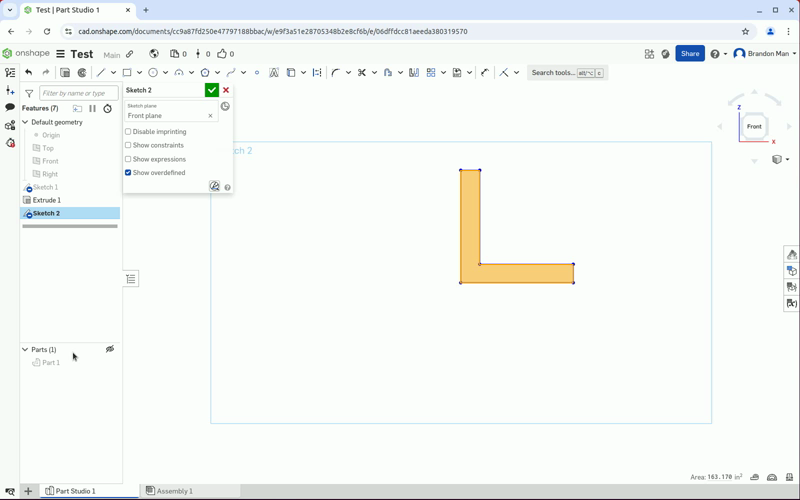
key(shift+e)
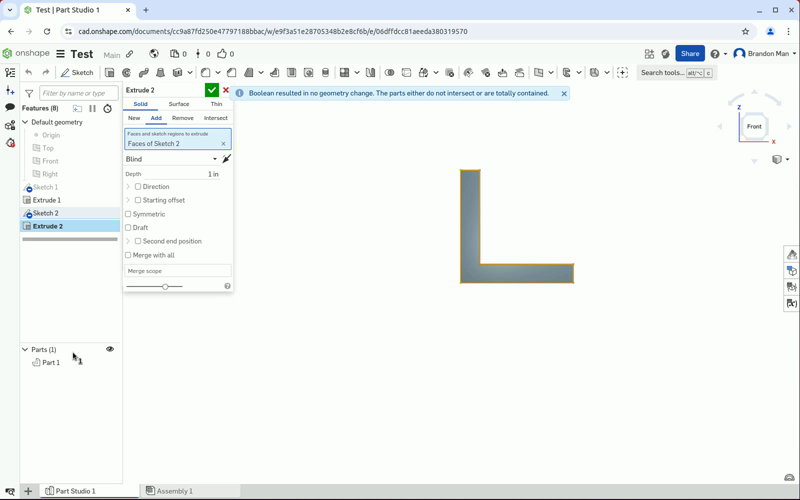
mouse_move(143, 106)
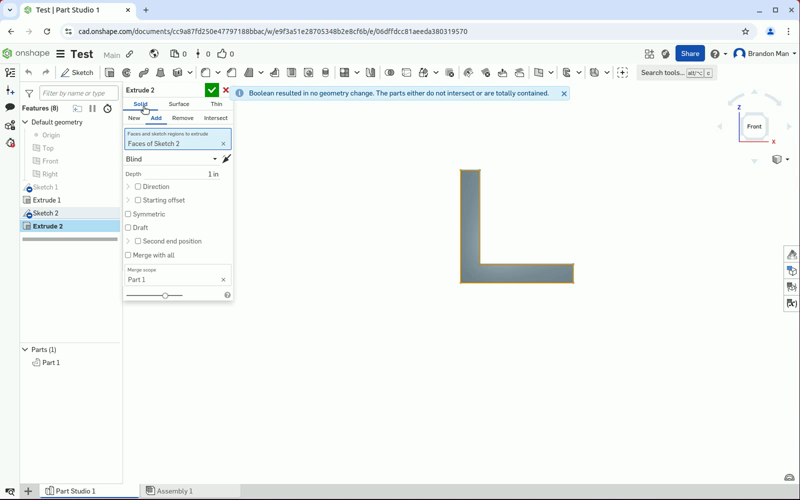
click(143, 106)
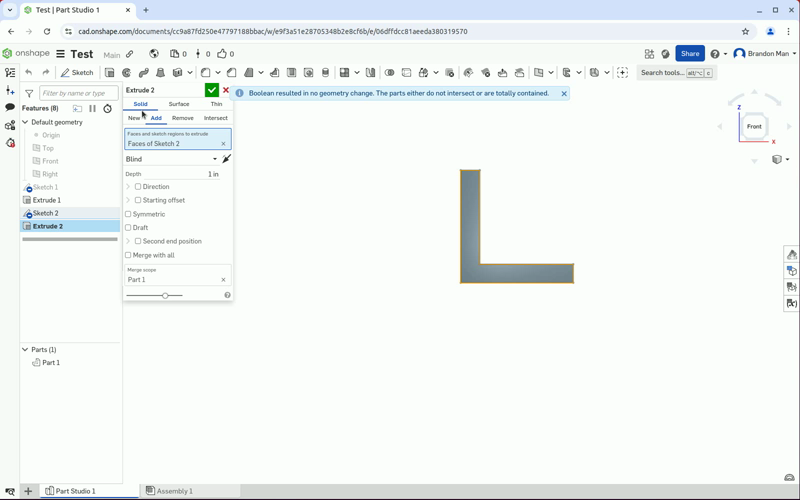
mouse_move(137, 120)
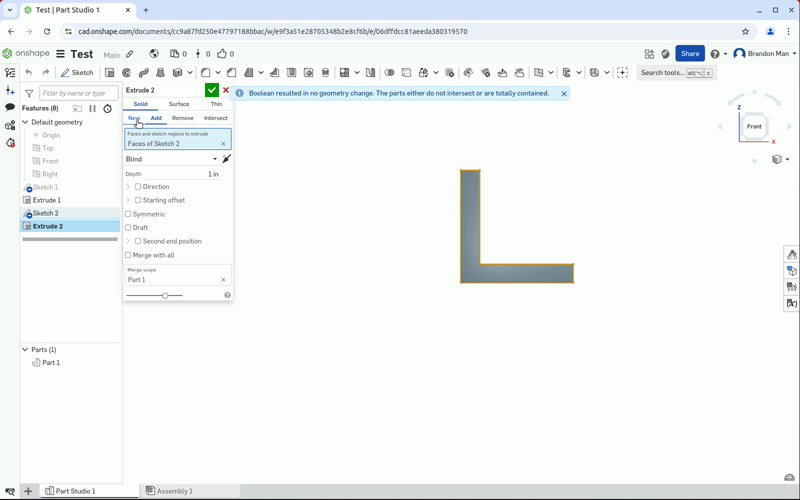
click(137, 120)
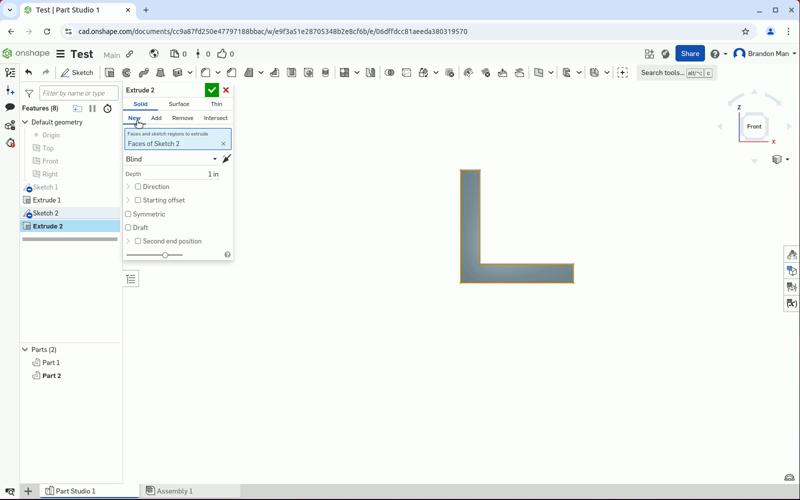
key(tab, 4)
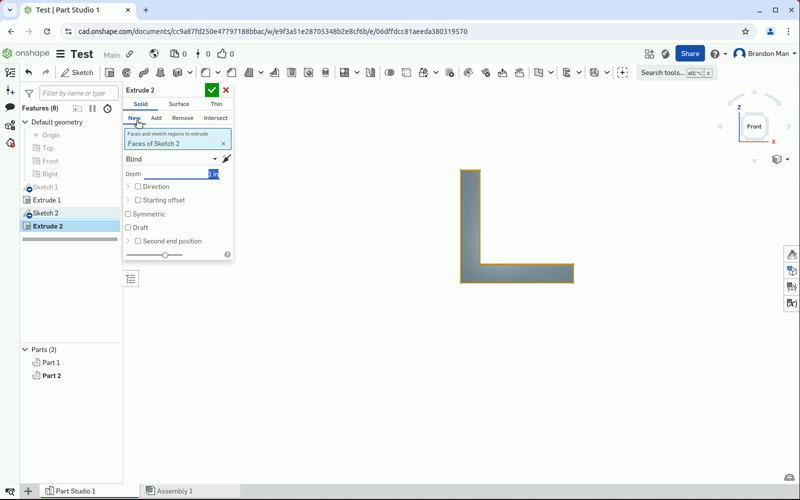
text(19.257)
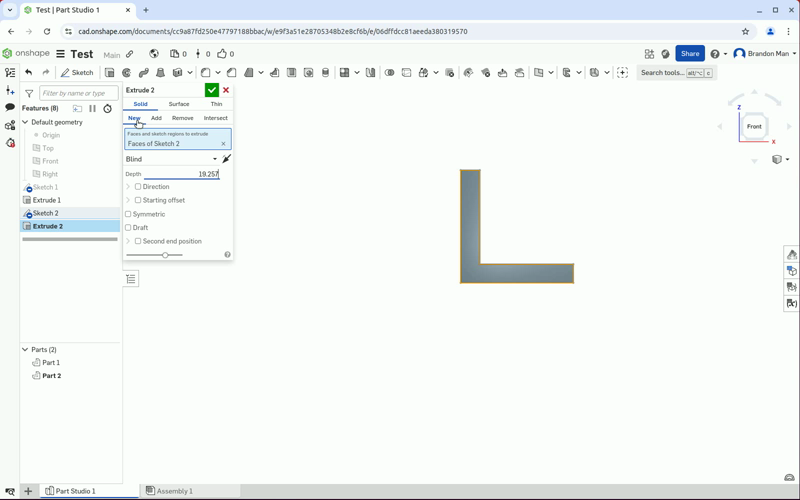
key(enter)
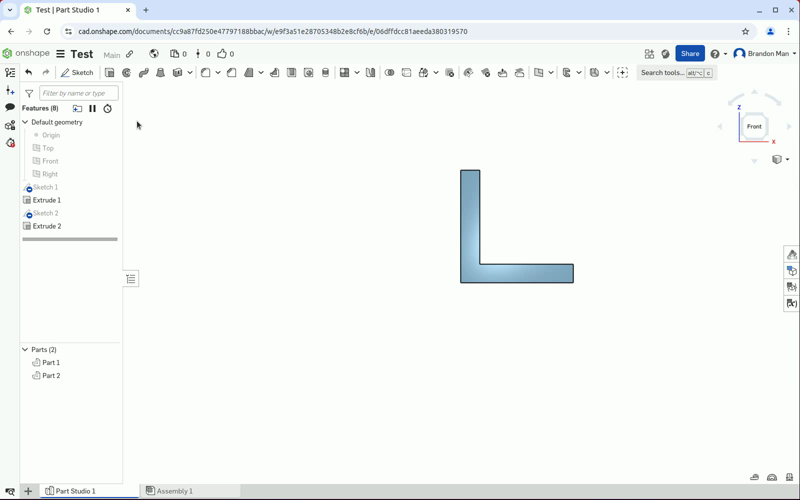
key(shift+h)
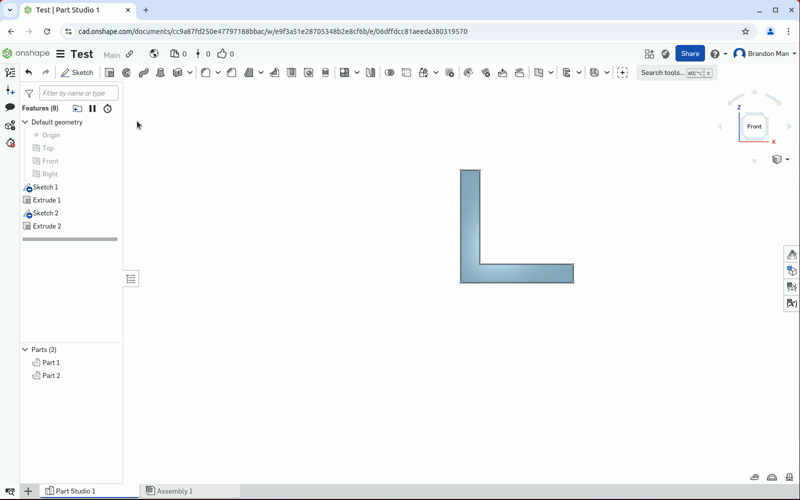
key(shift+h)
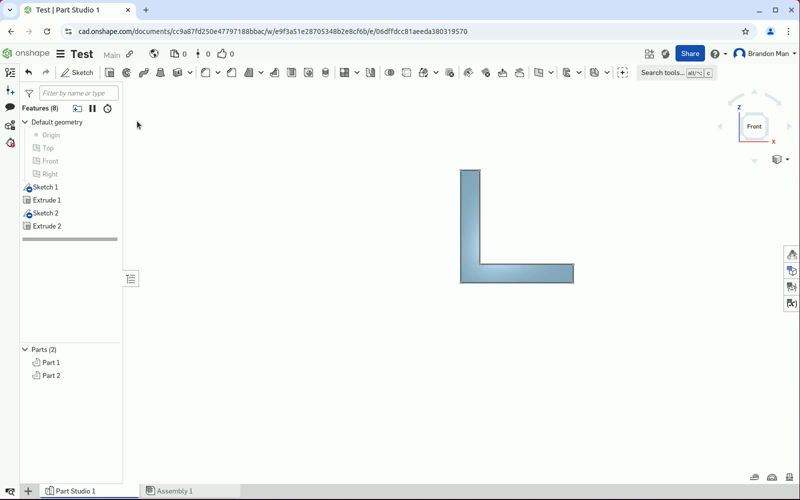
key(shift+7)
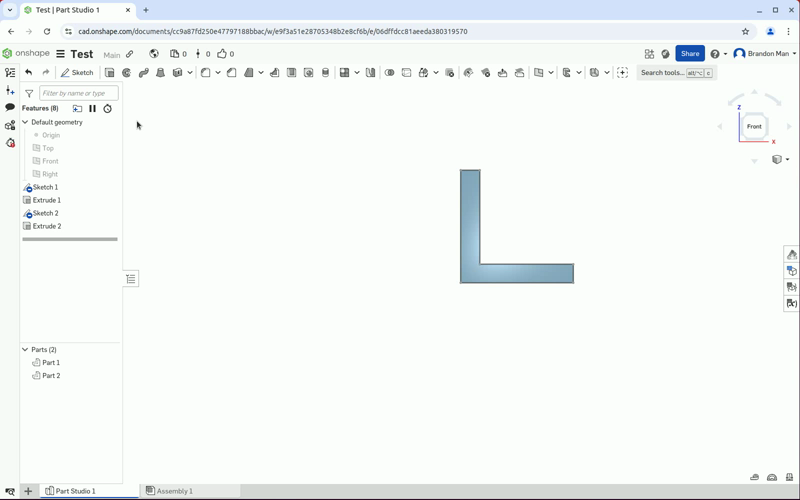
key(left, 2)
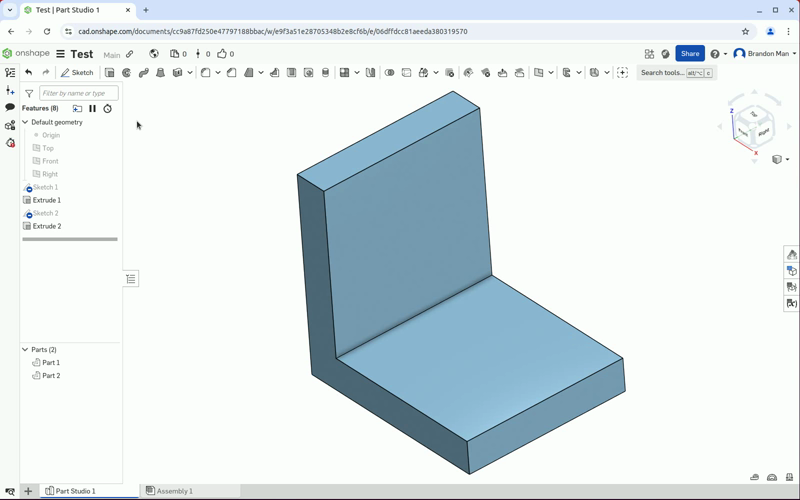
key(down, 2)
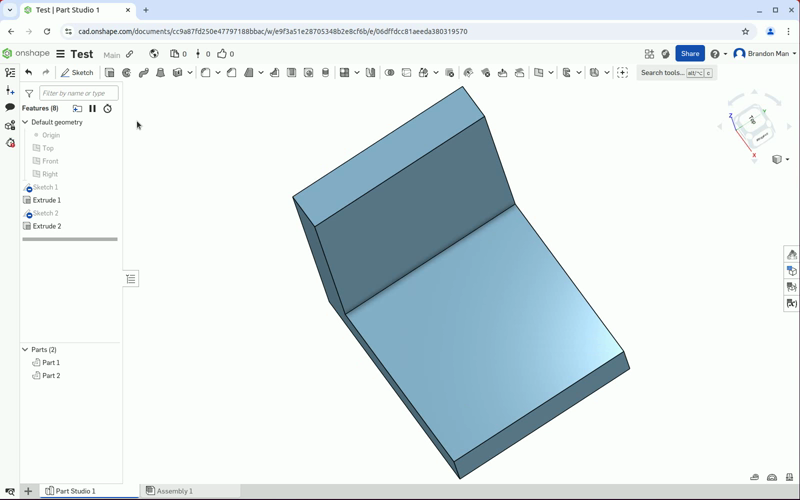
key(up, 2)
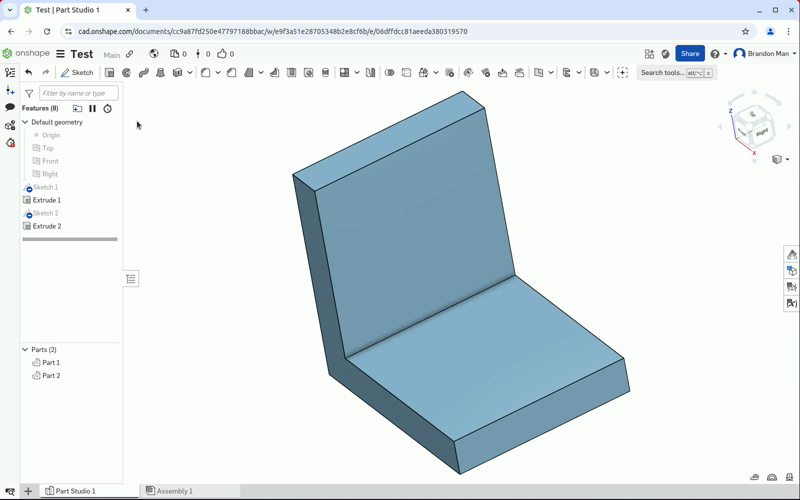
key(right, 2)
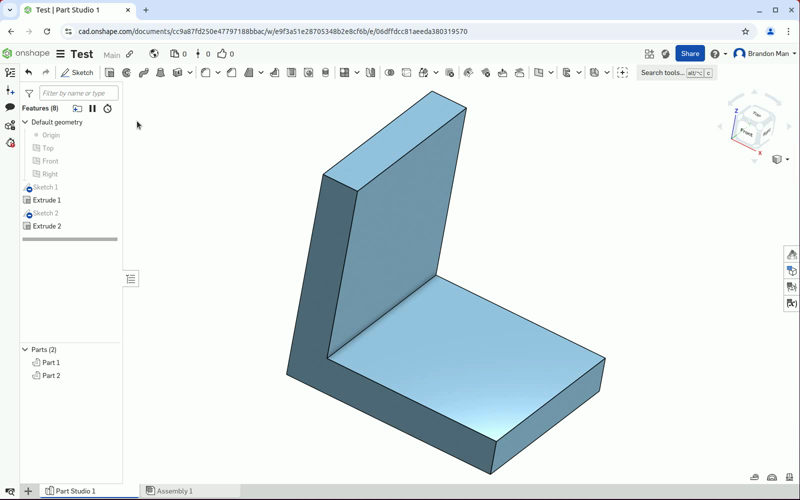
mouse_move(73, 189)
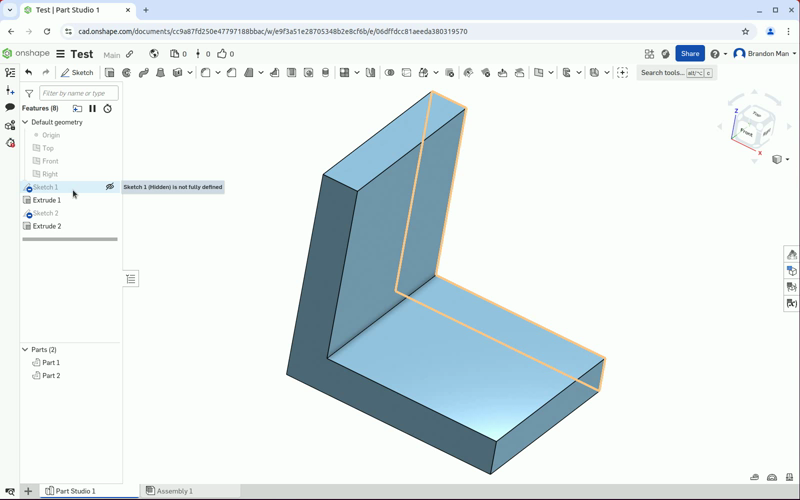
click(73, 189)